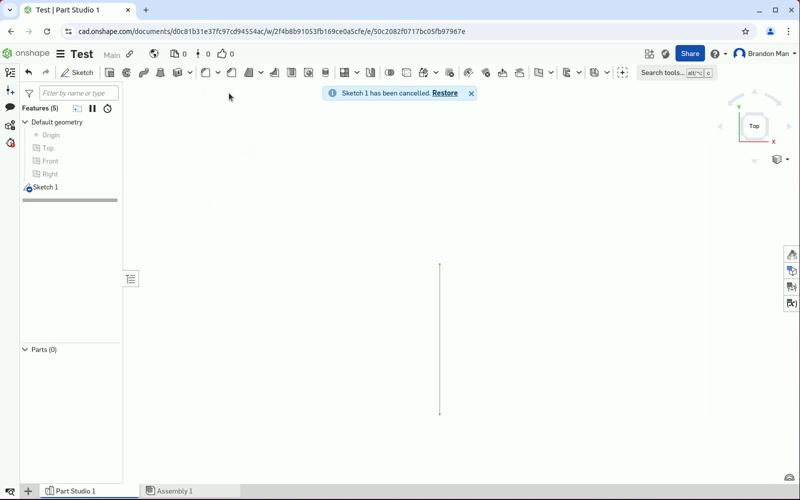
key(shift+h)
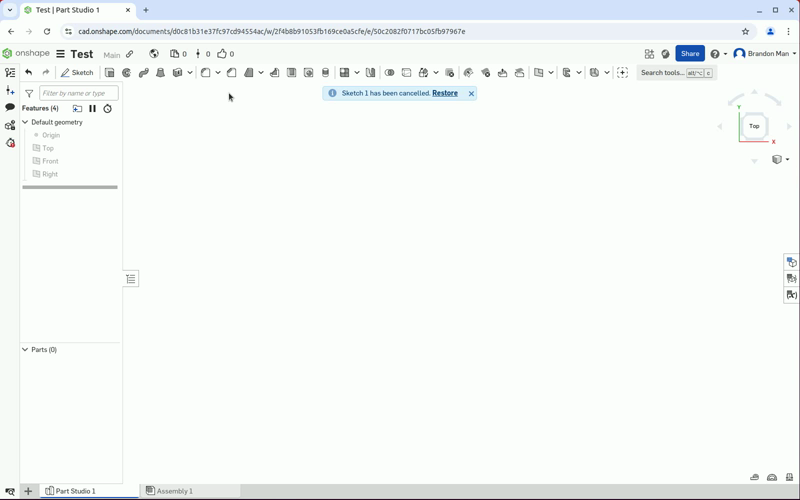
mouse_move(73, 352)
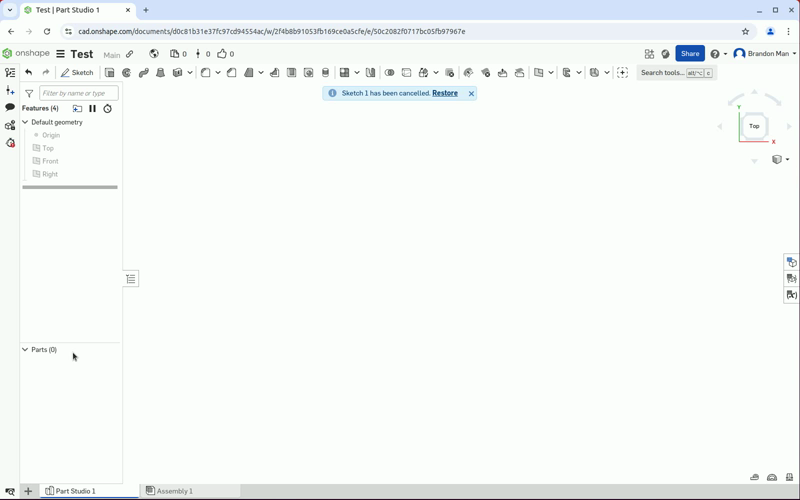
key(y)
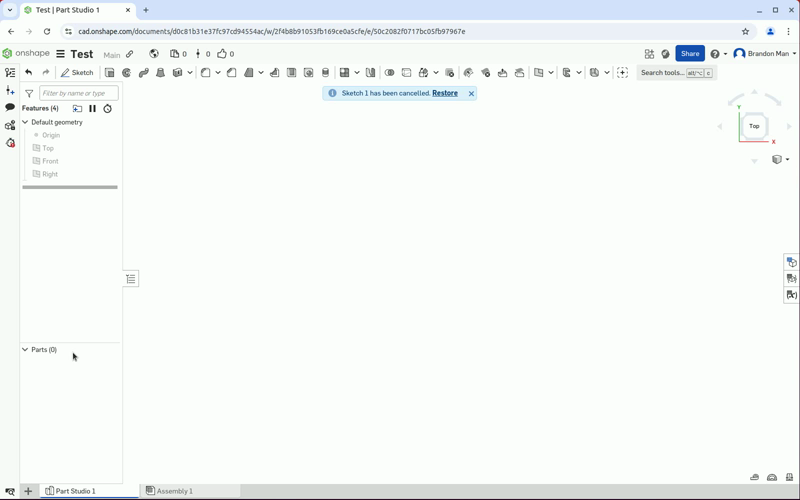
key(shift+p)
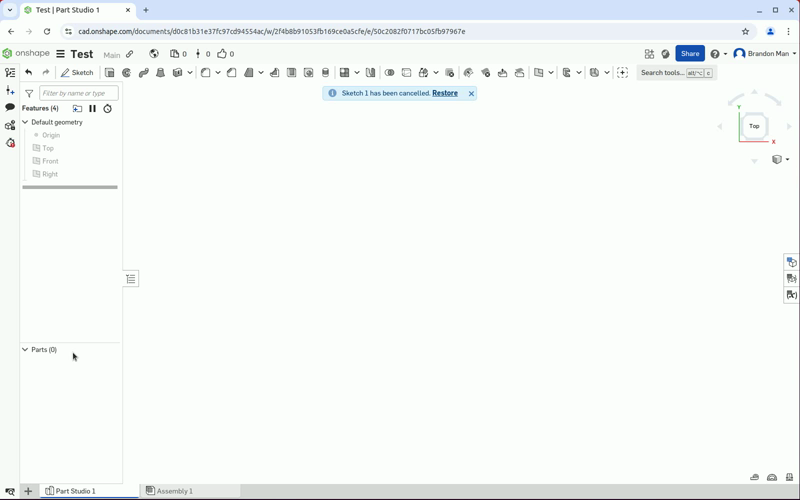
key(space)
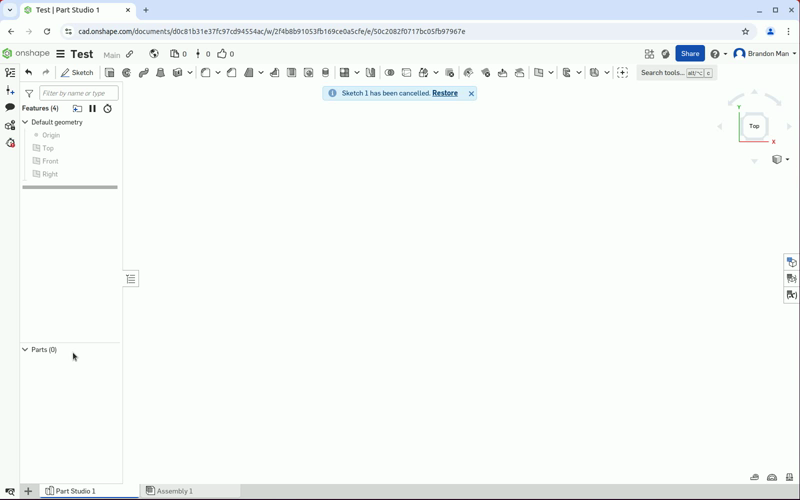
key_down(shift)
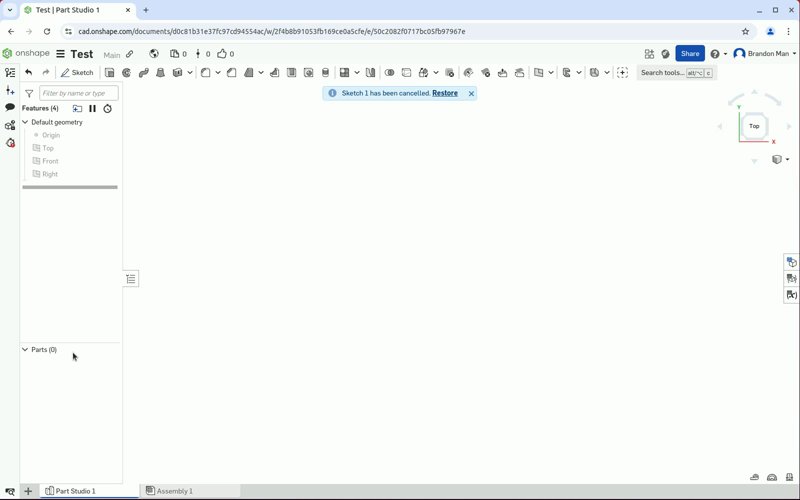
key(up)
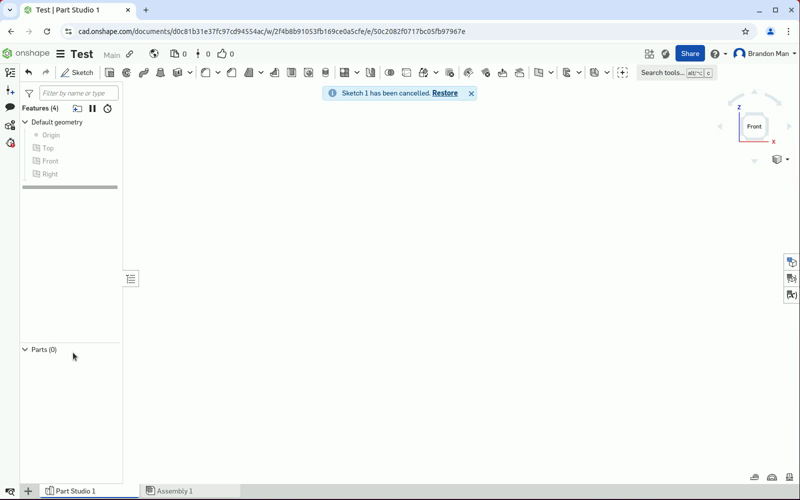
key_up(shift)
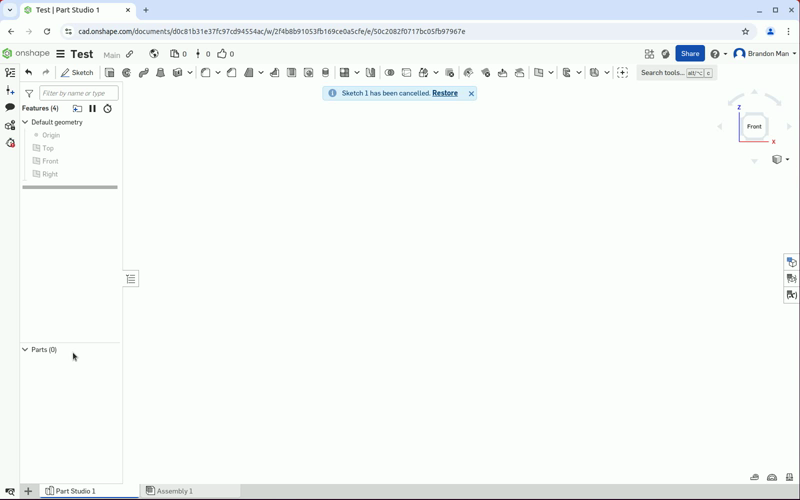
mouse_move(73, 352)
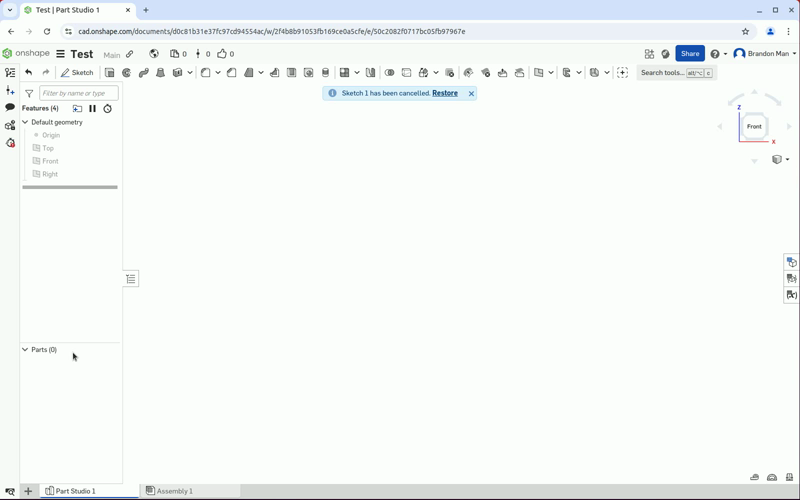
key(shift+y)
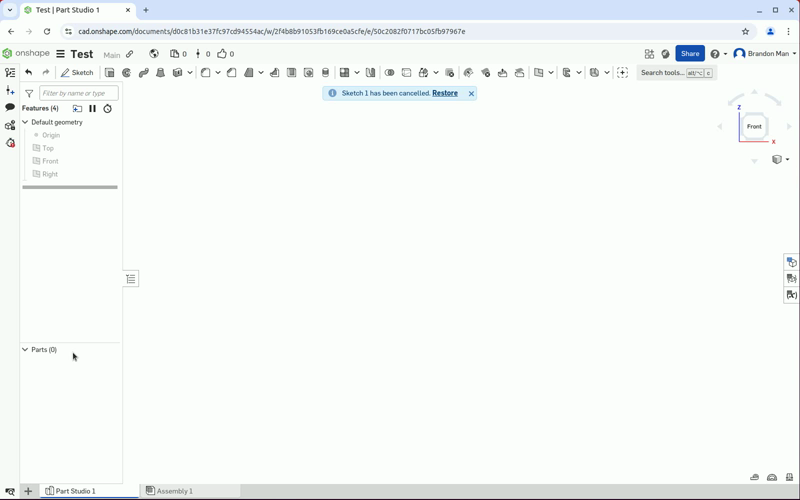
key(shift+s)
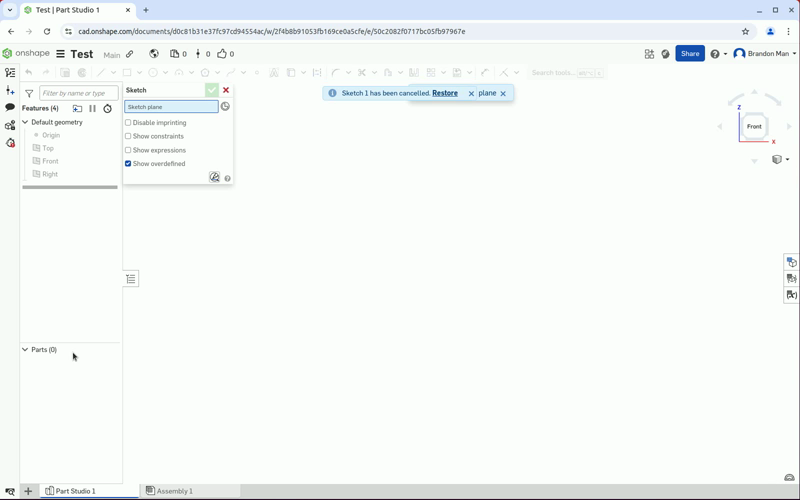
mouse_move(73, 163)
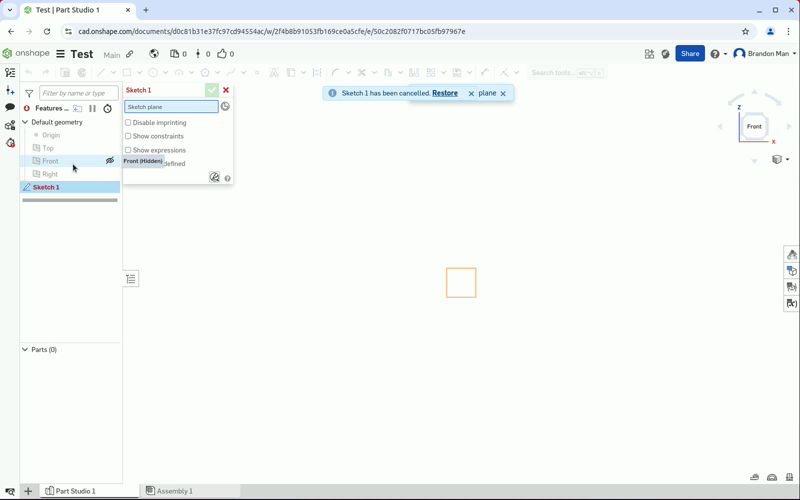
click(73, 163)
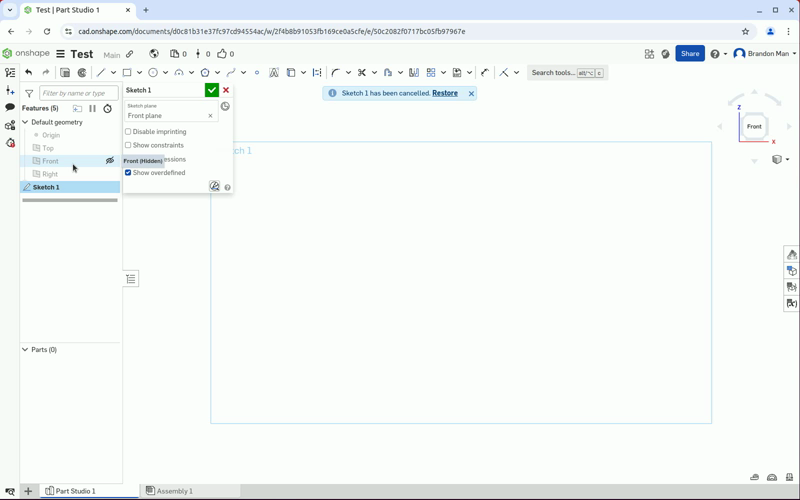
mouse_move(73, 352)
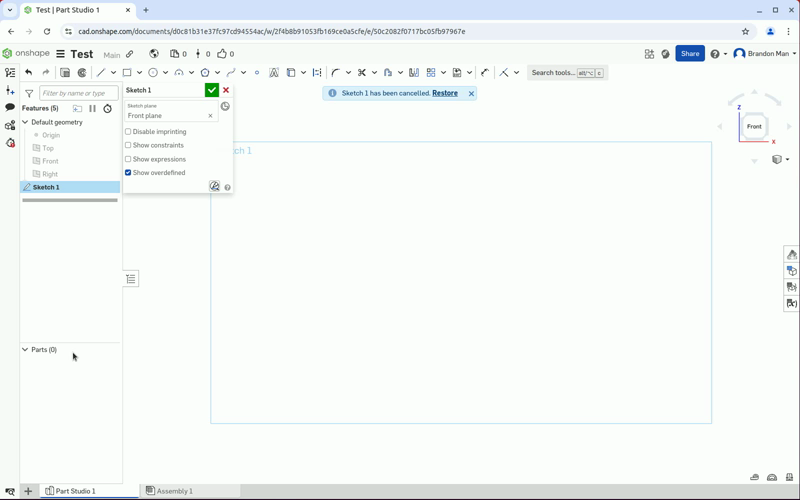
key(y)
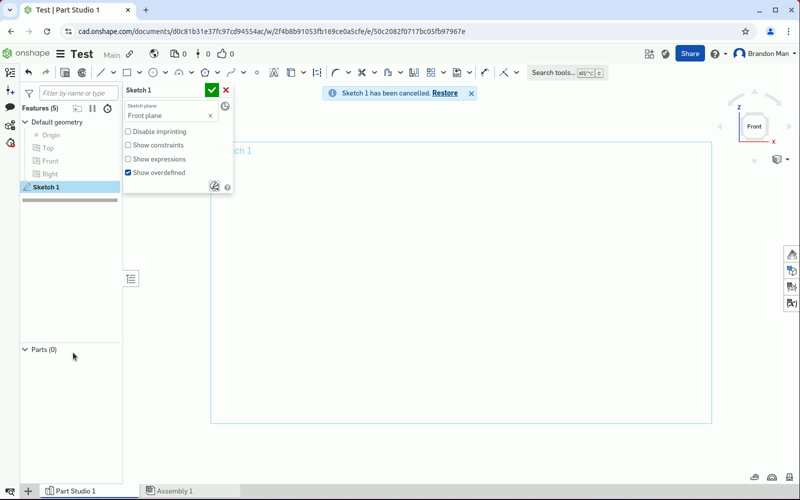
key(l)
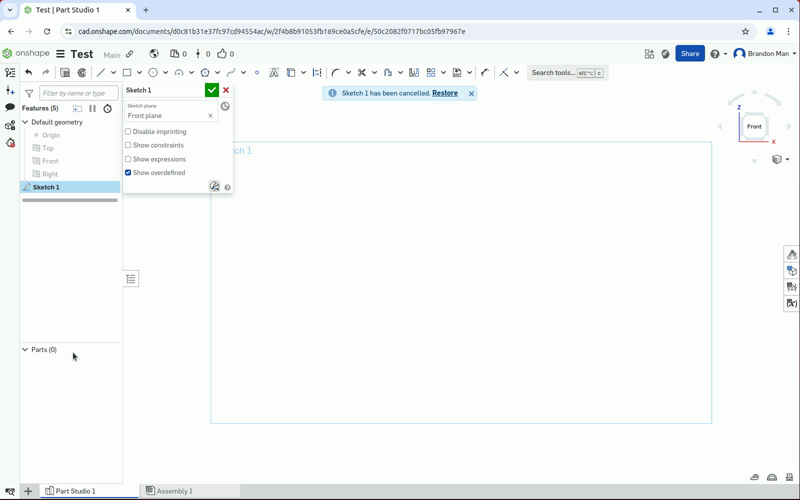
key_down(shift)
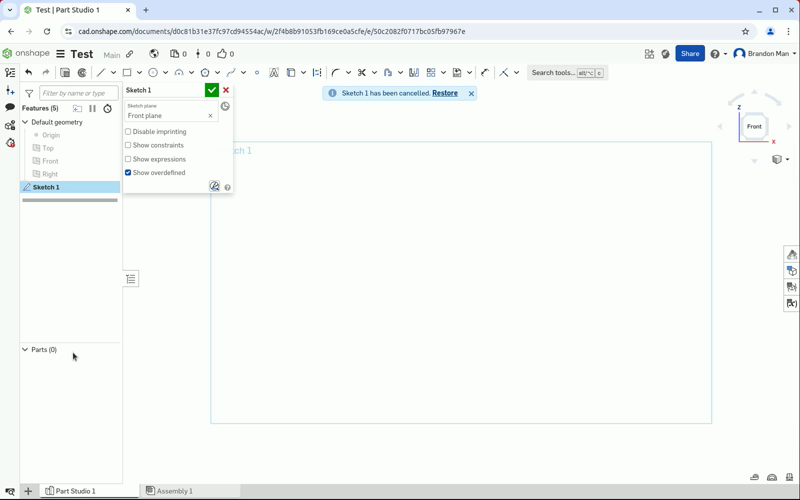
mouse_move(396, 223)
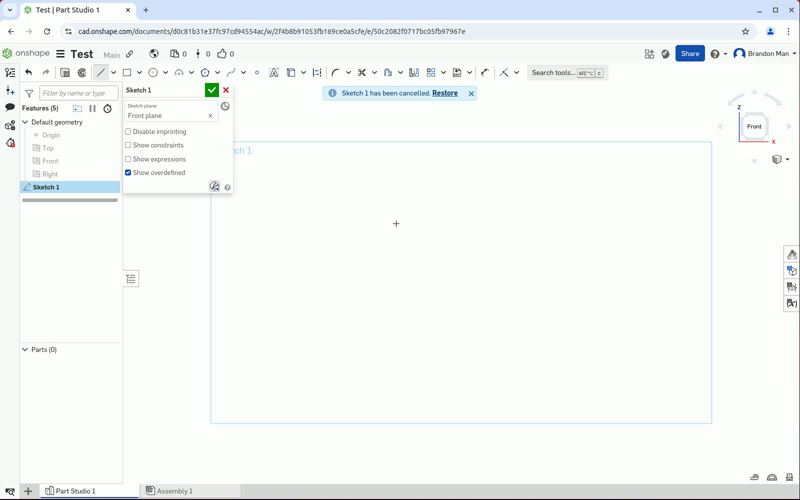
click(396, 223)
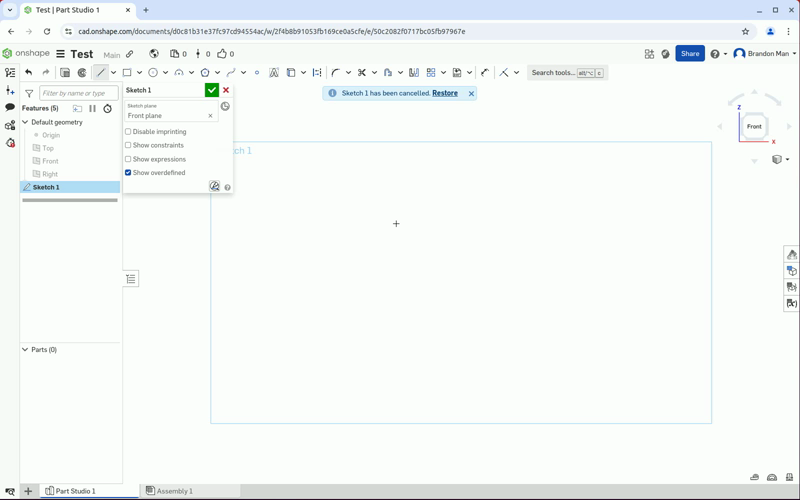
key_up(shift)
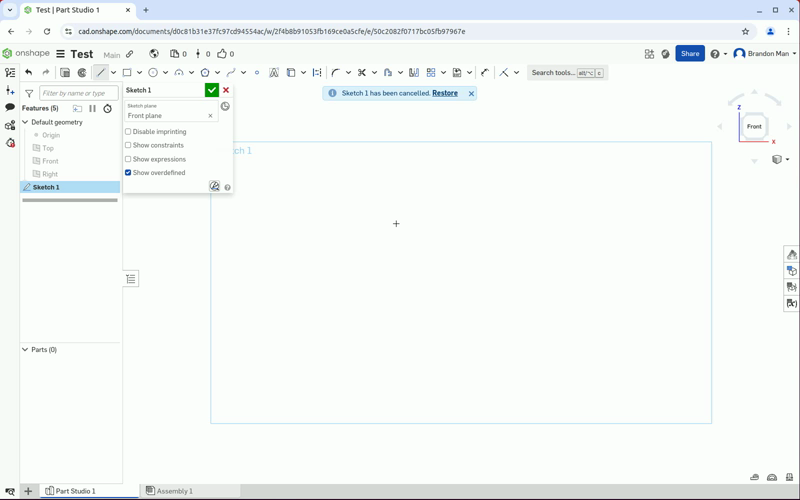
key_down(shift)
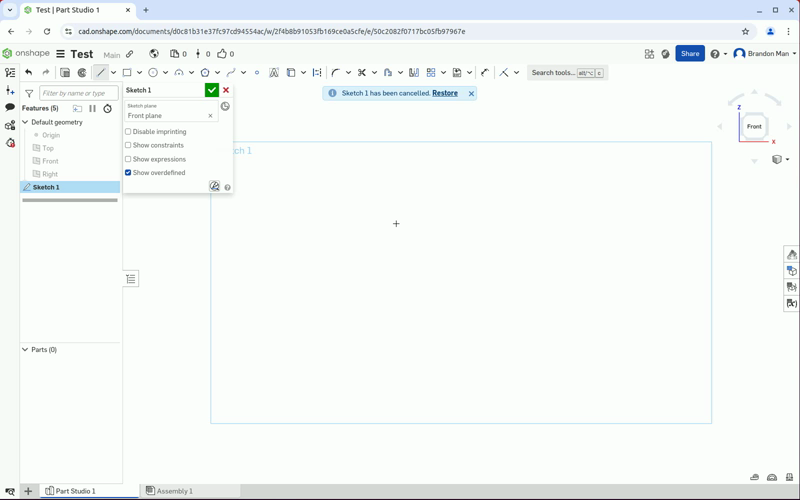
mouse_move(426, 223)
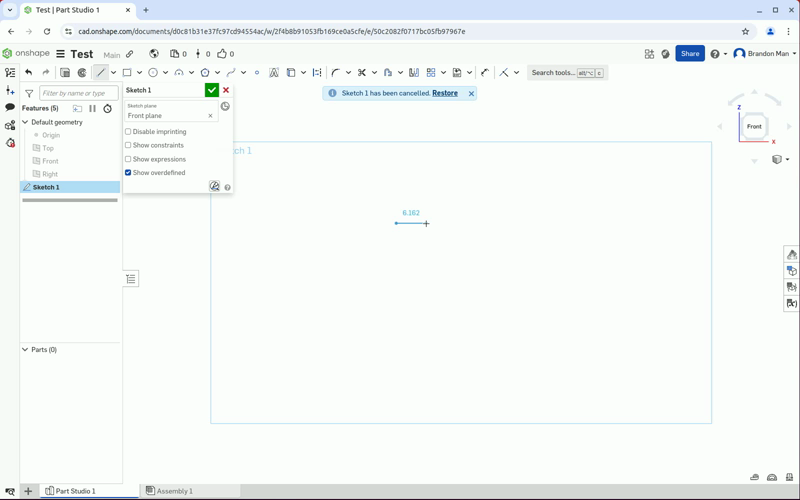
mouse_move(427, 223)
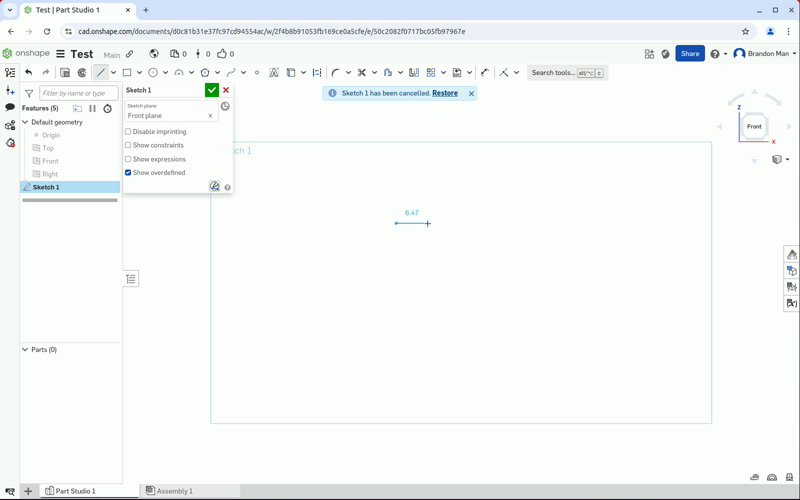
click(427, 223)
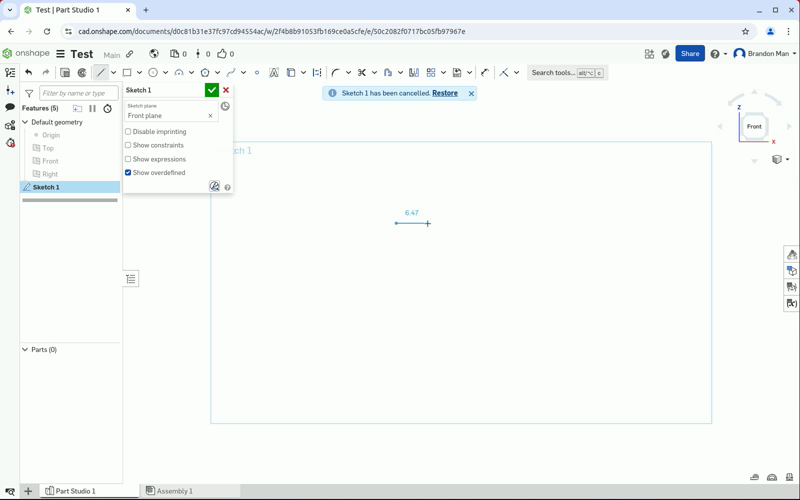
key_up(shift)
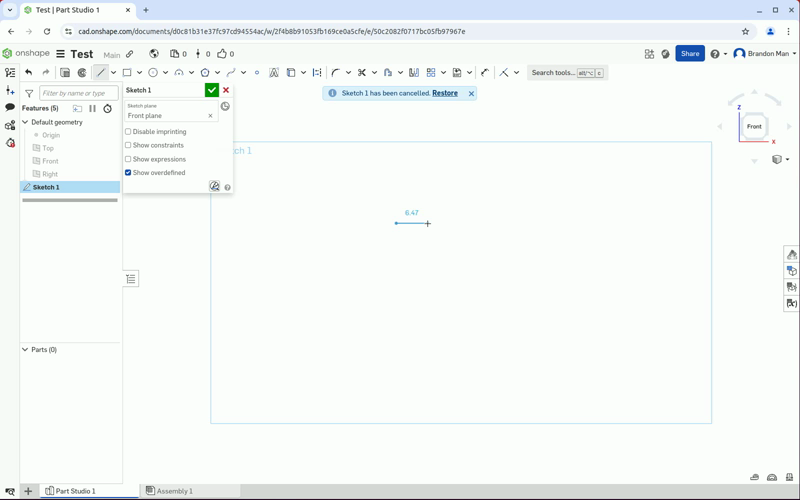
key_down(shift)
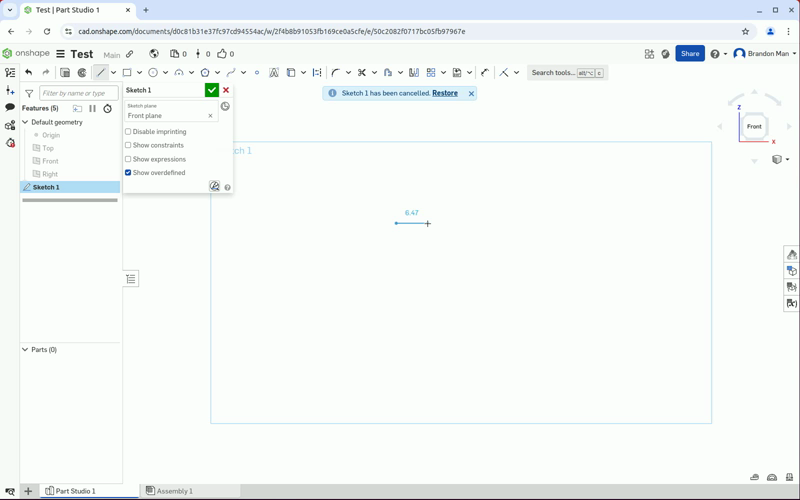
mouse_move(494, 223)
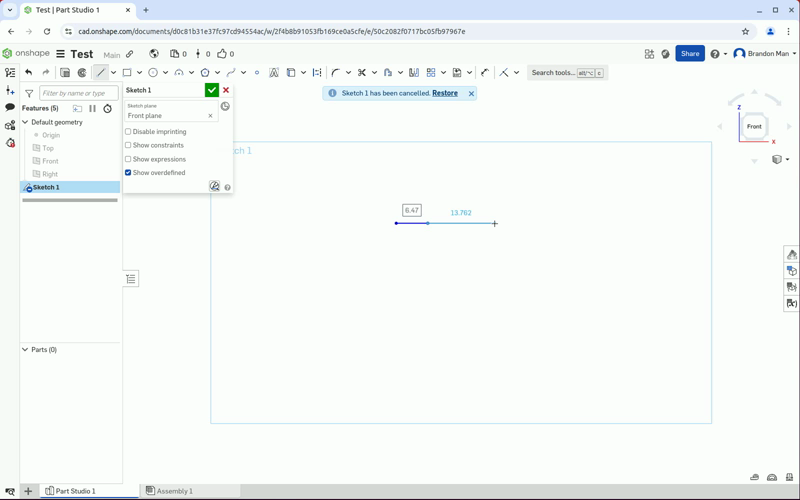
click(494, 223)
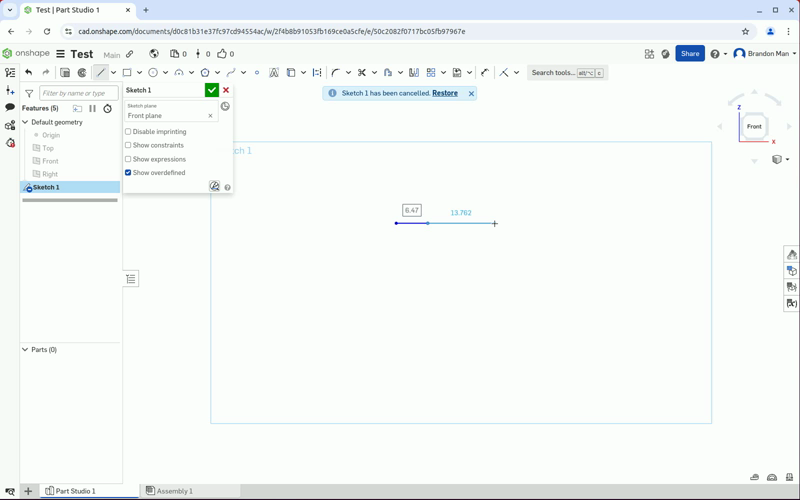
key_up(shift)
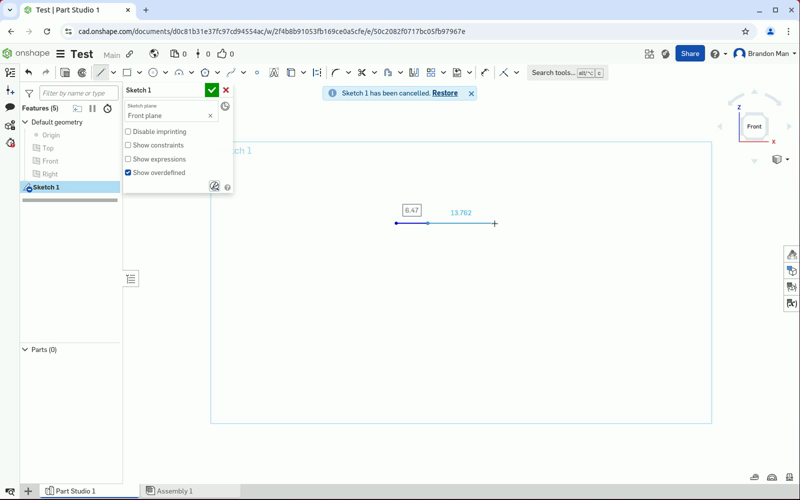
key_down(shift)
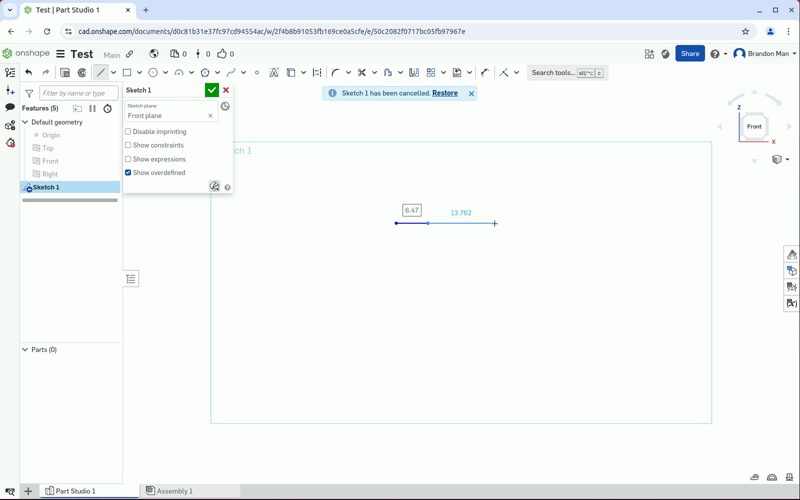
mouse_move(524, 223)
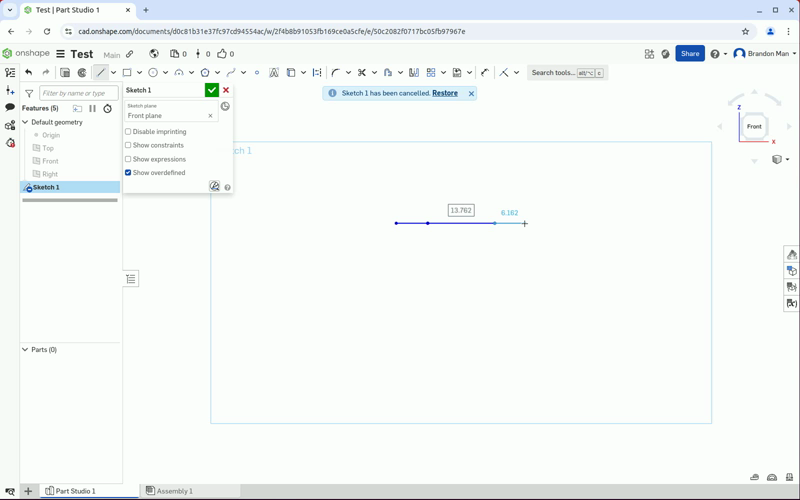
mouse_move(526, 223)
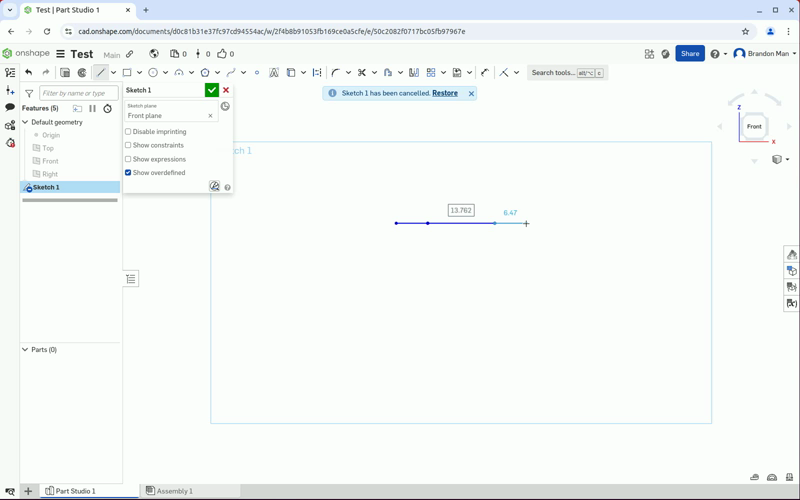
click(526, 223)
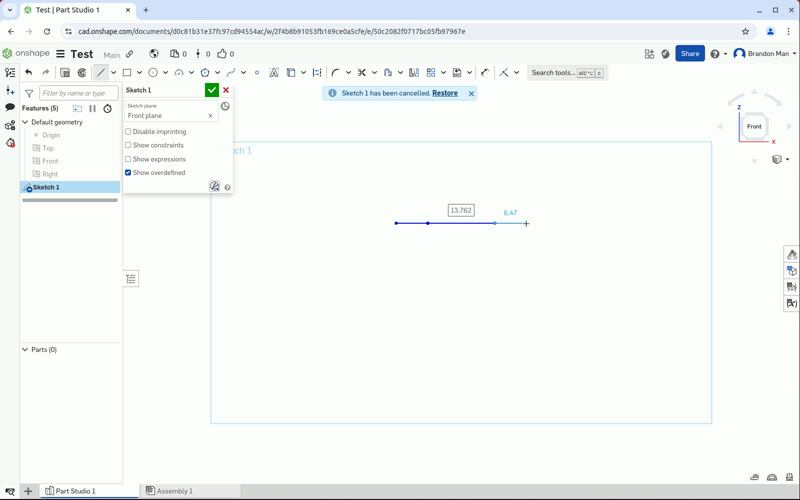
key_up(shift)
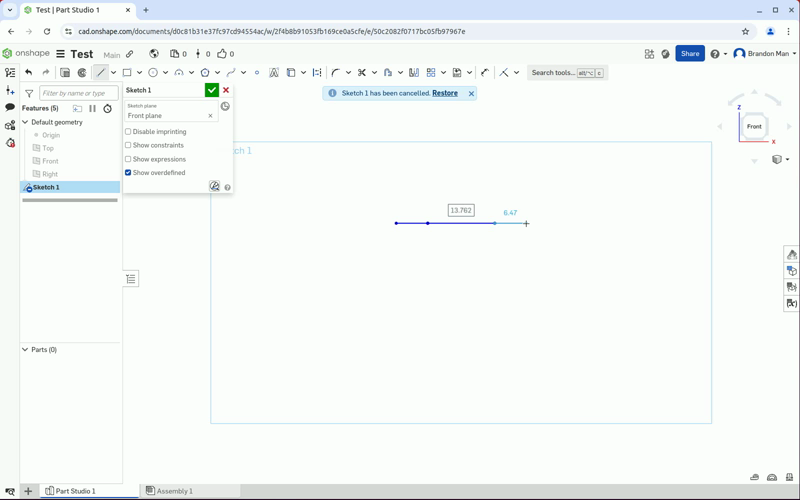
key(esc)
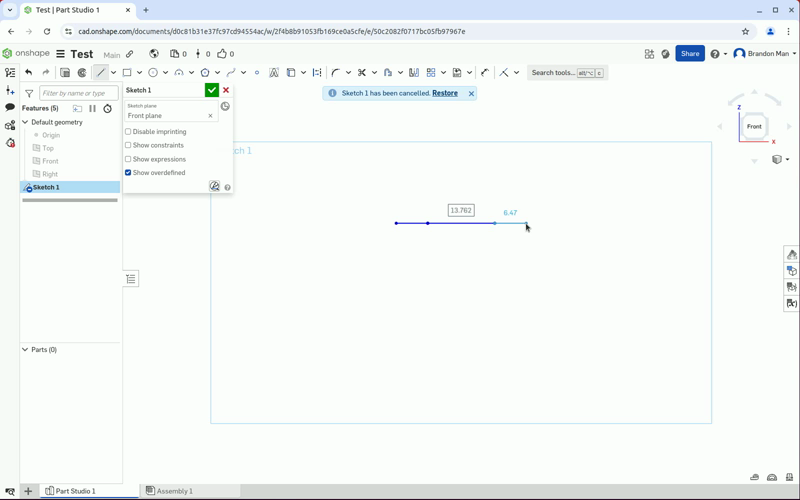
key(a)
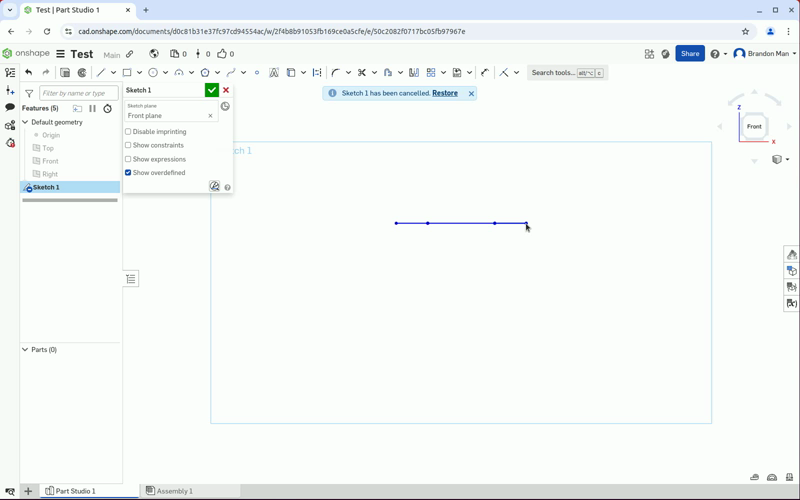
mouse_move(526, 223)
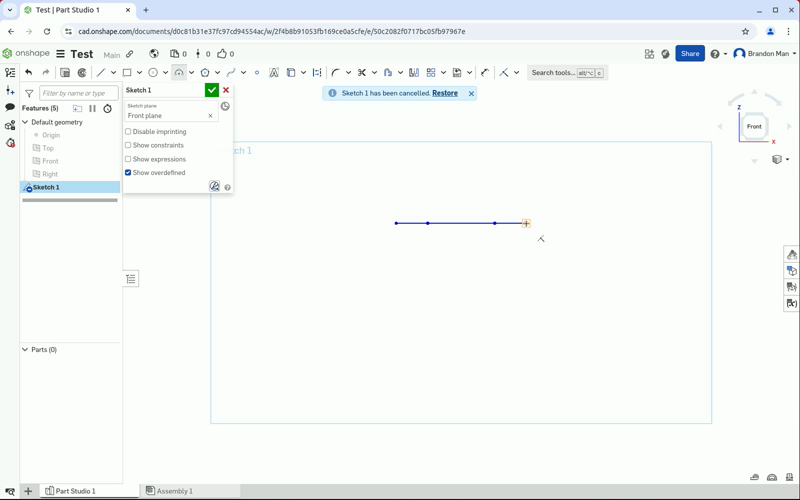
click(526, 223)
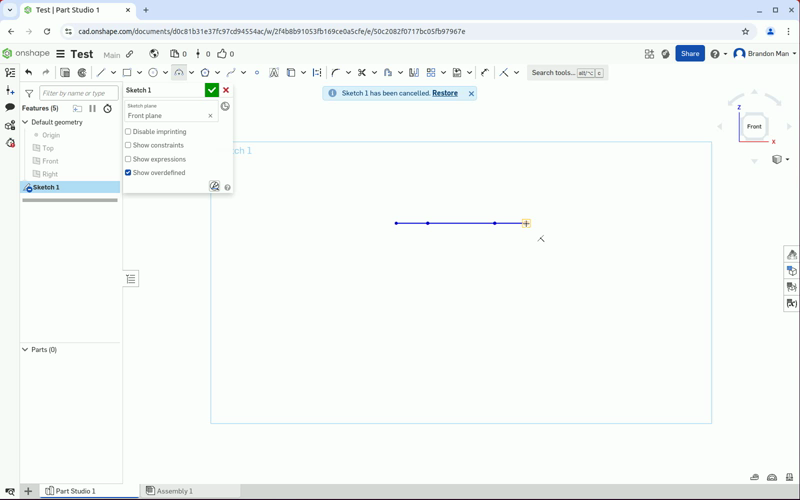
mouse_move(396, 223)
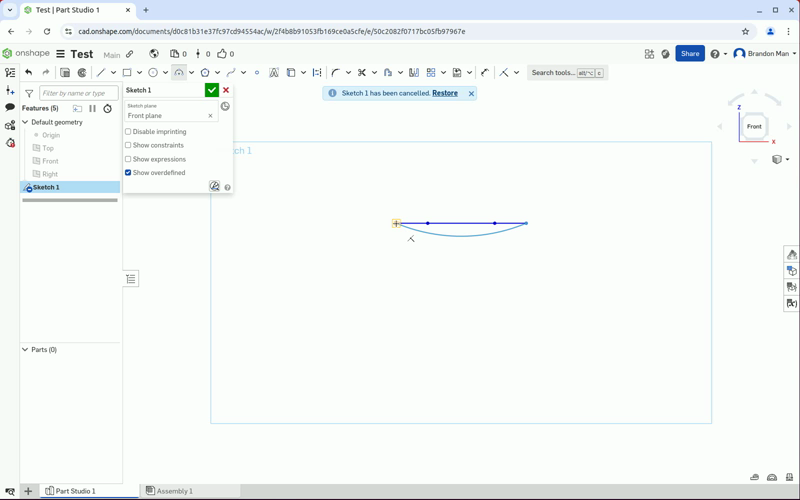
click(396, 223)
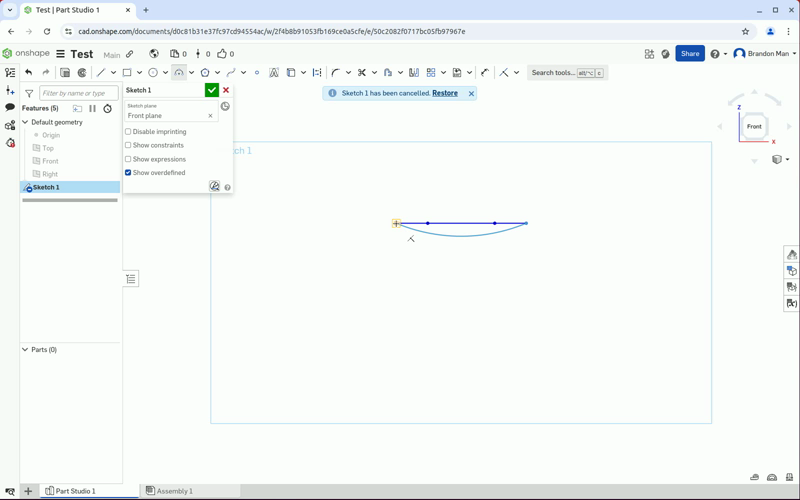
key_down(shift)
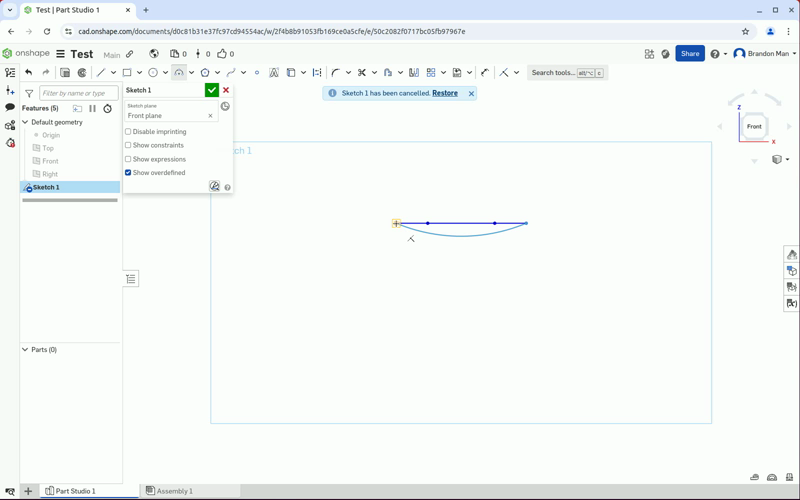
mouse_move(461, 169)
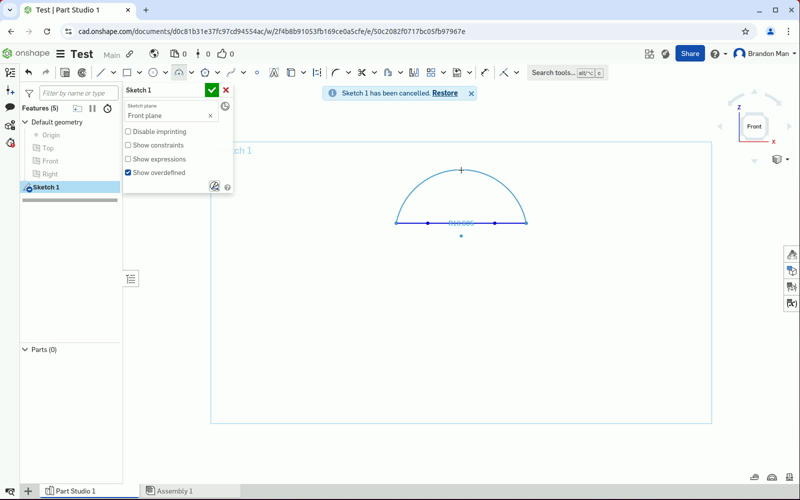
click(461, 169)
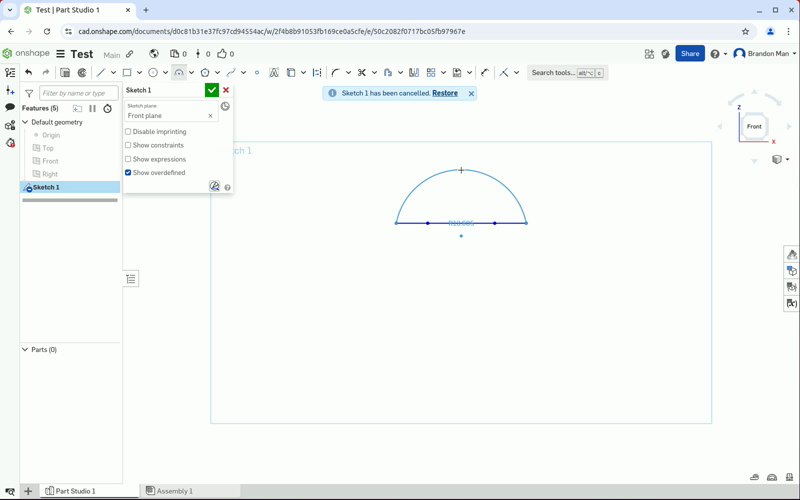
key_up(shift)
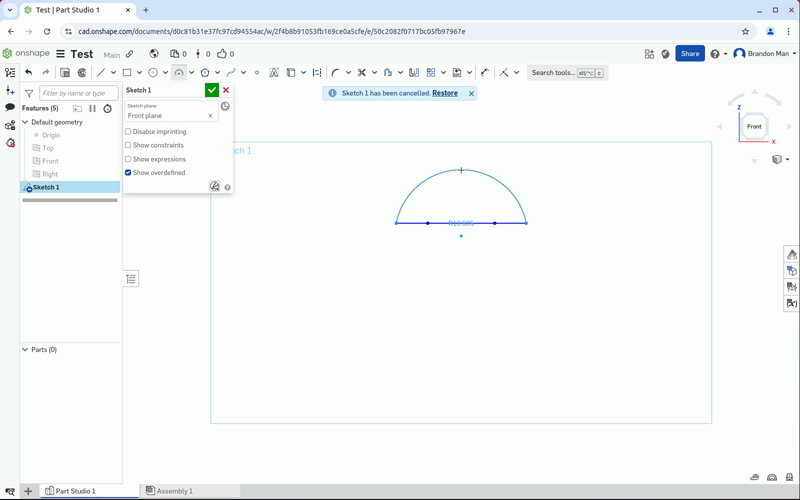
key(esc)
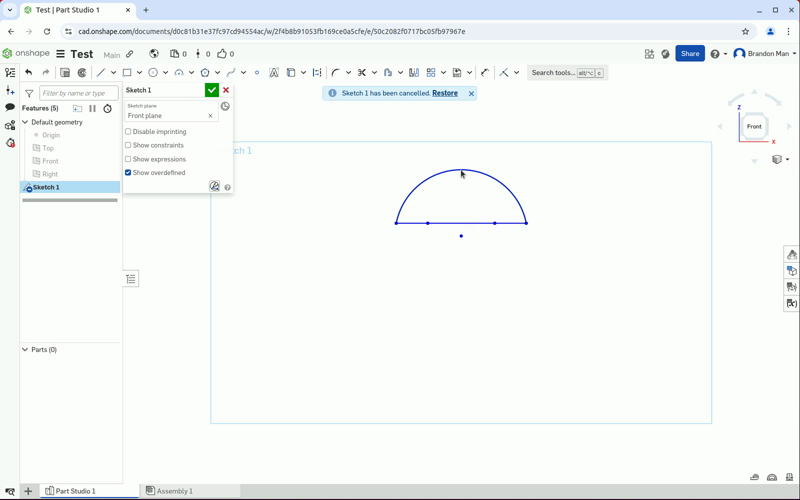
mouse_move(483, 209)
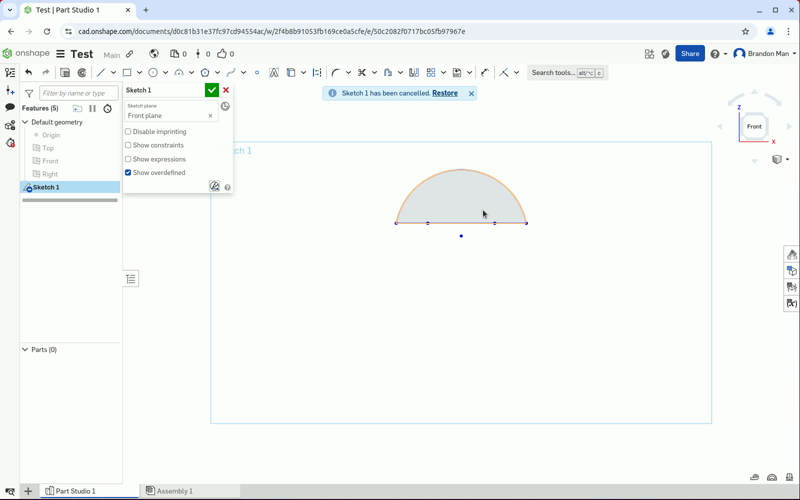
click(483, 209)
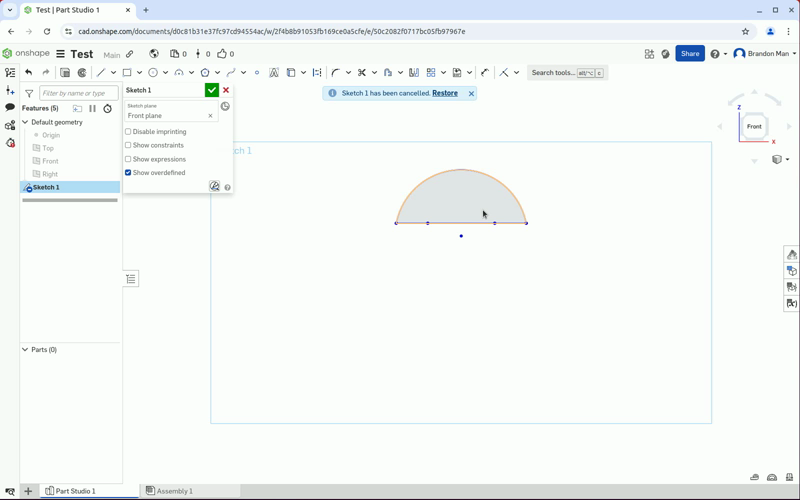
mouse_move(73, 352)
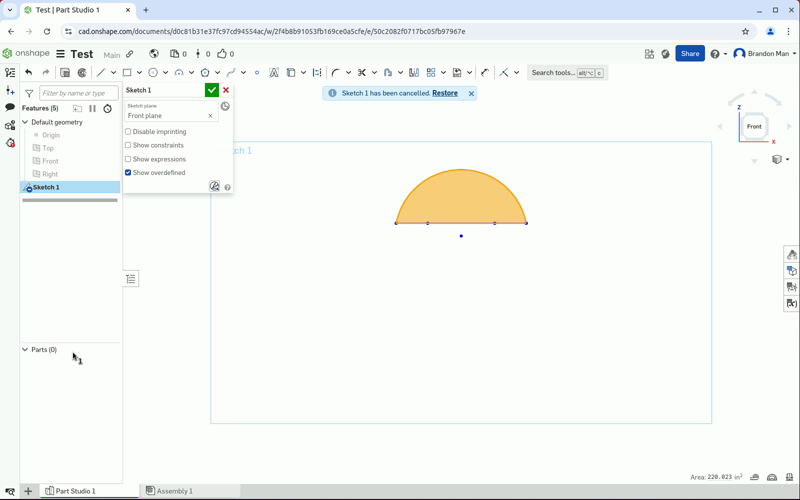
key(shift+y)
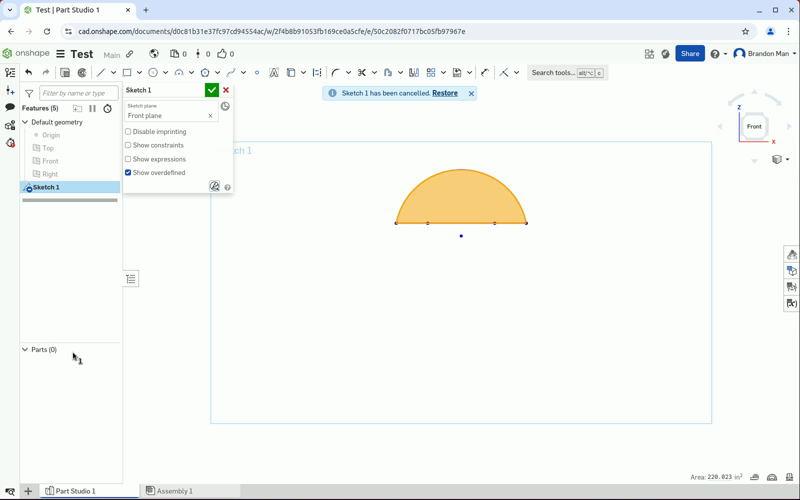
key(shift+e)
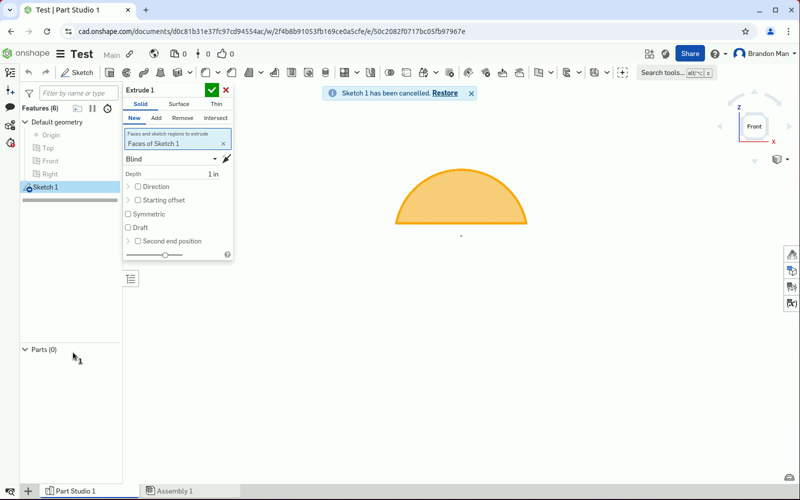
mouse_move(143, 106)
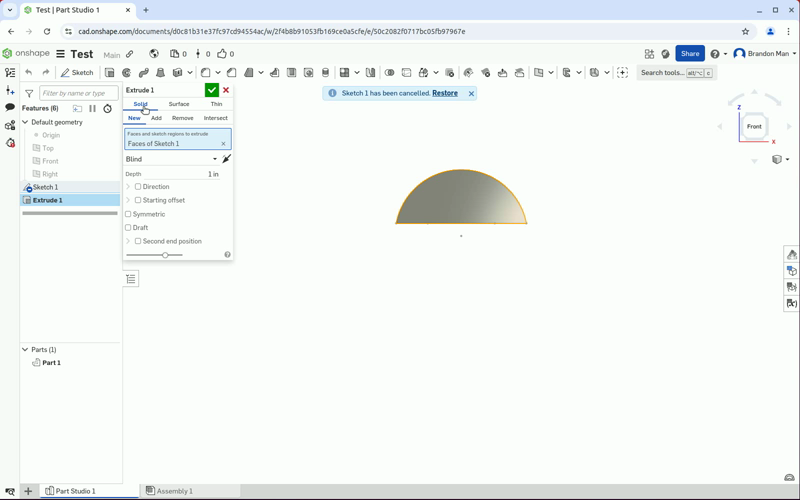
click(143, 106)
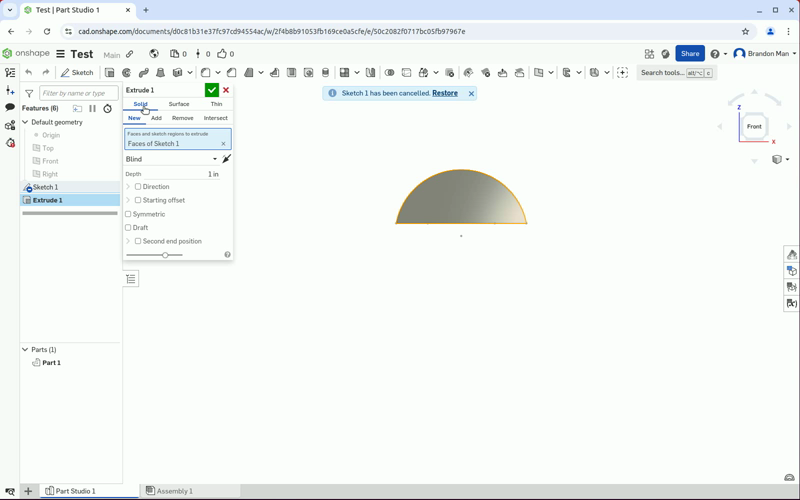
mouse_move(137, 120)
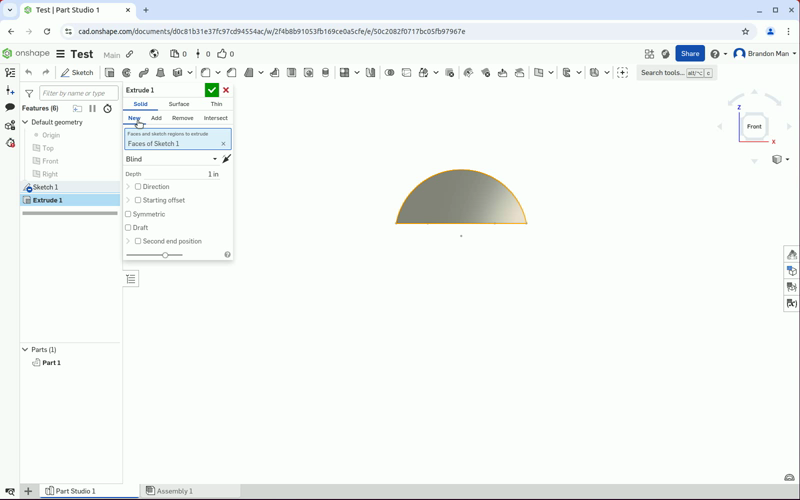
click(137, 120)
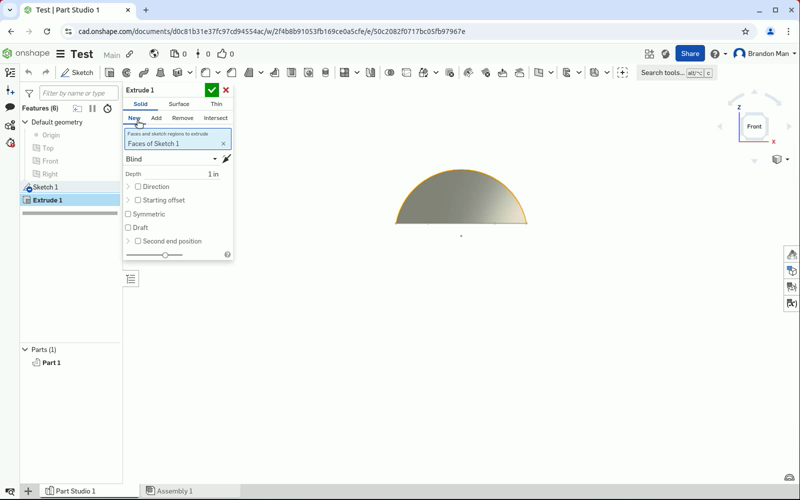
key(tab, 4)
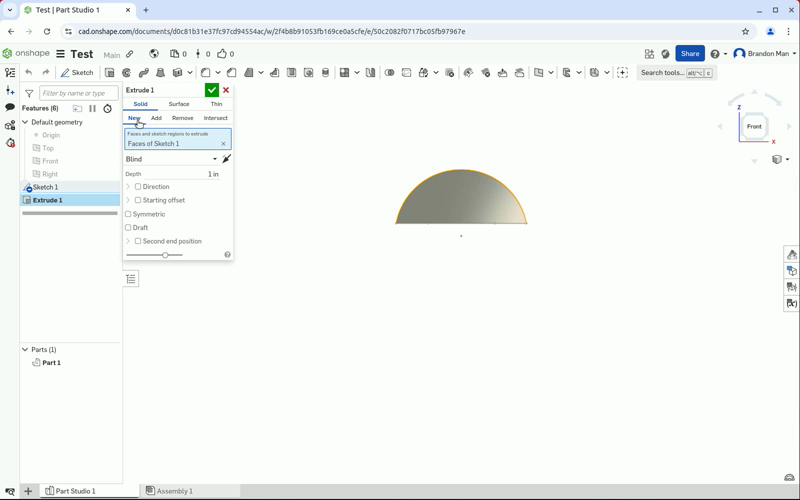
text(4.574)
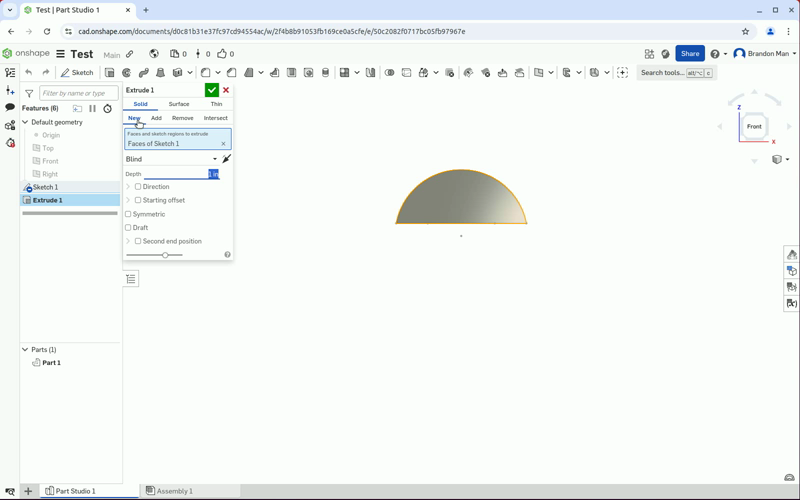
key(enter)
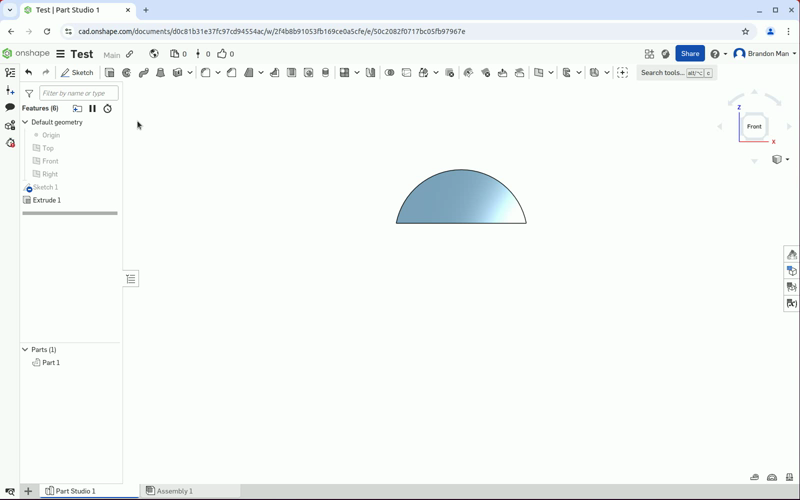
key(shift+h)
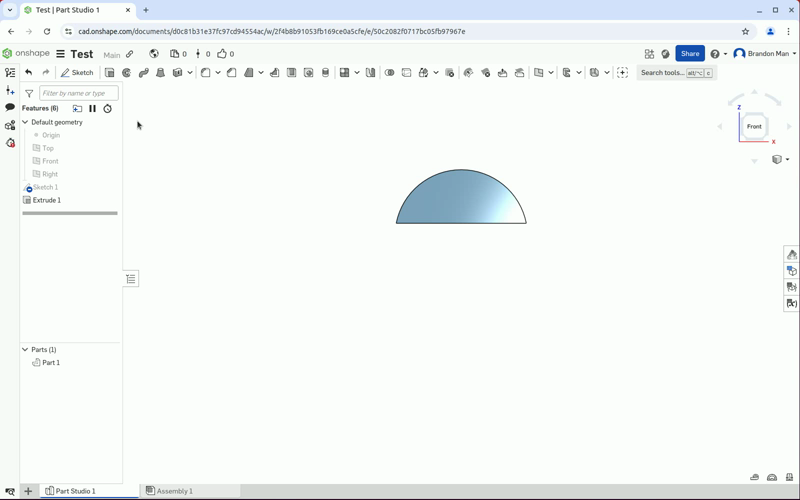
key(shift+h)
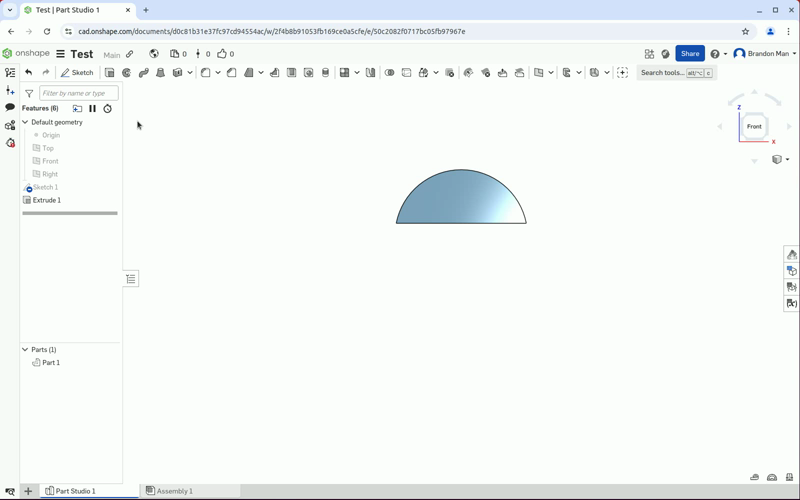
mouse_move(73, 189)
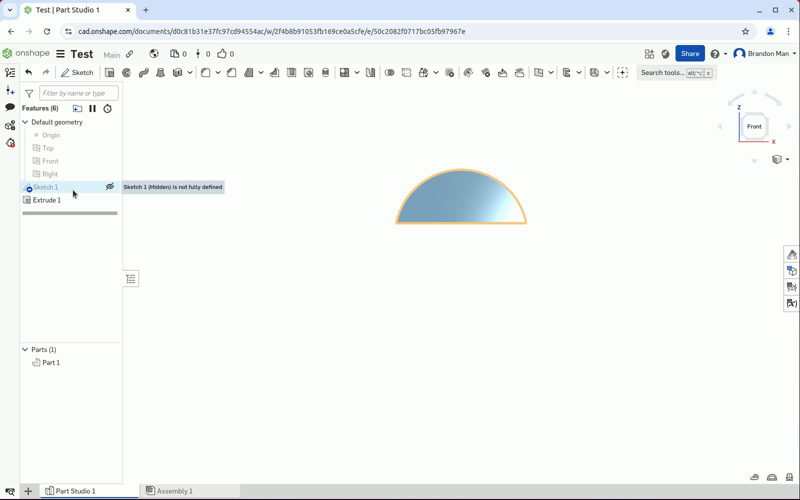
click(73, 189)
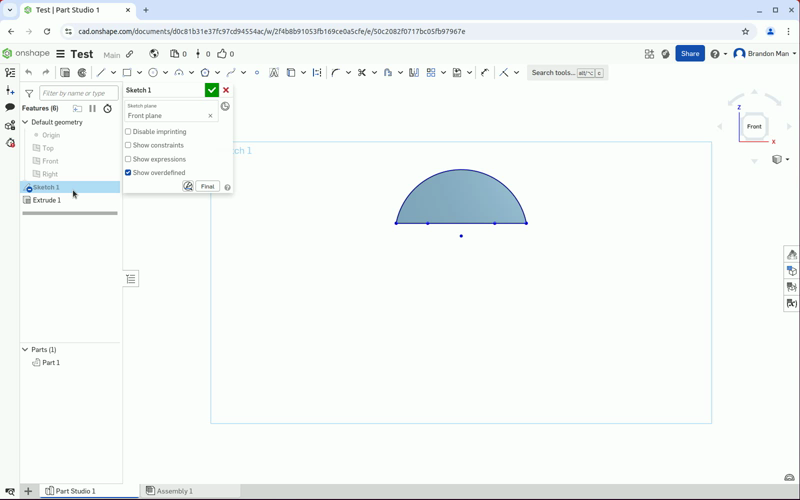
mouse_move(229, 92)
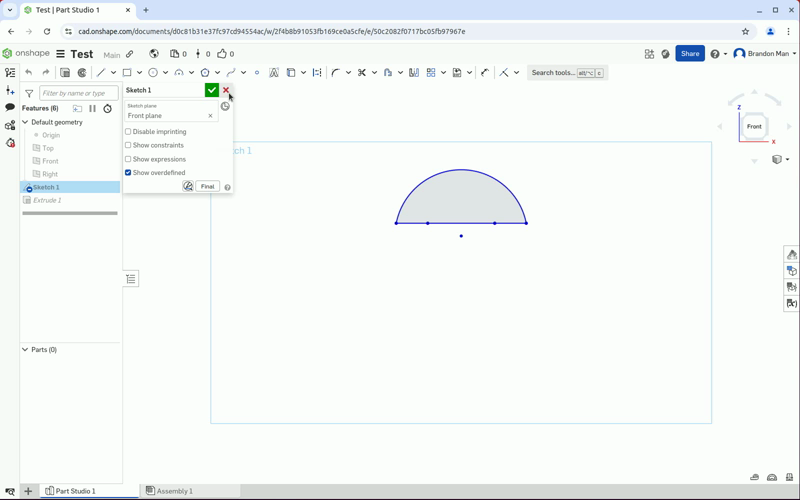
click(229, 92)
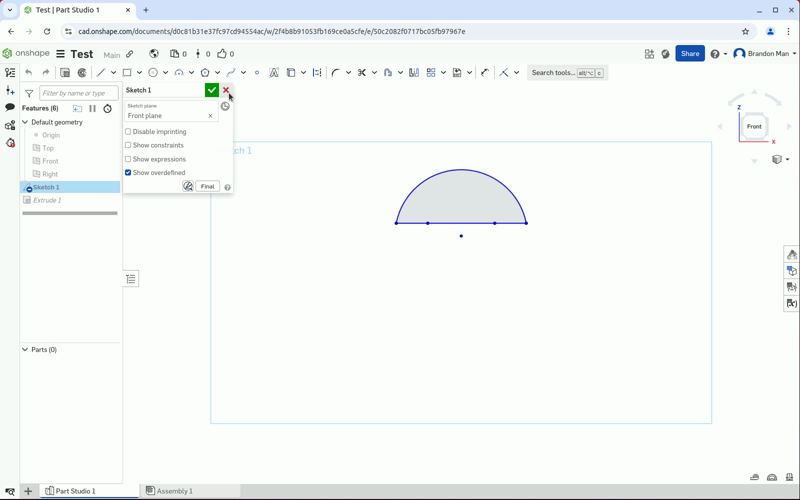
key(shift+s)
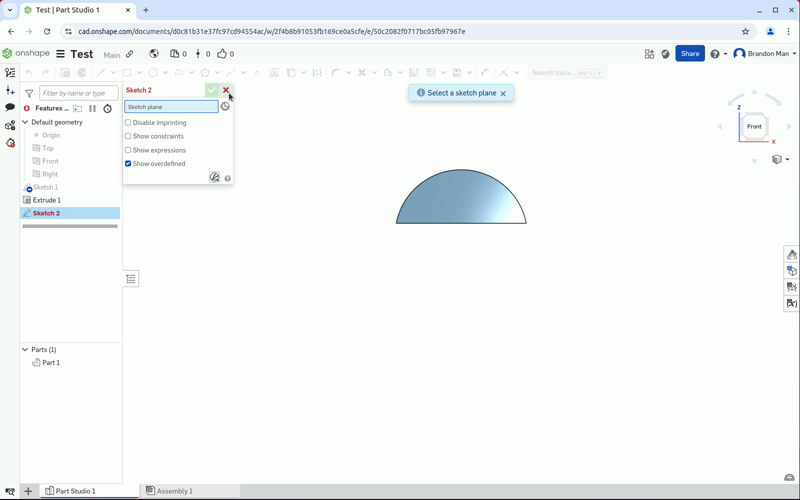
mouse_move(73, 163)
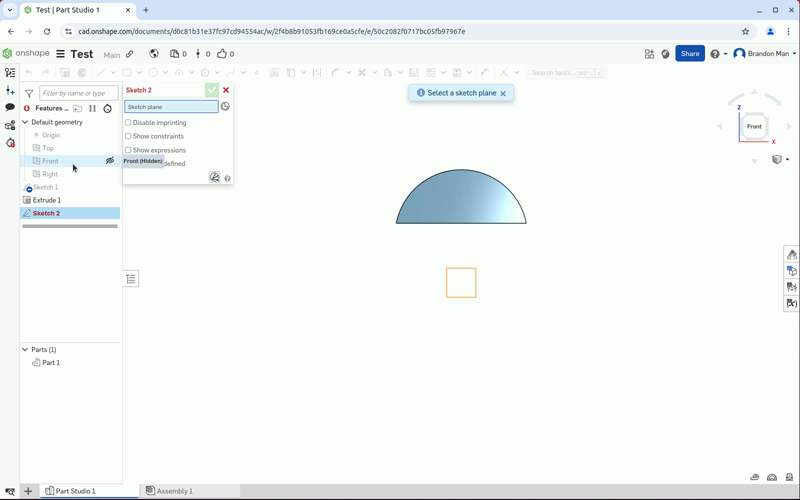
click(73, 163)
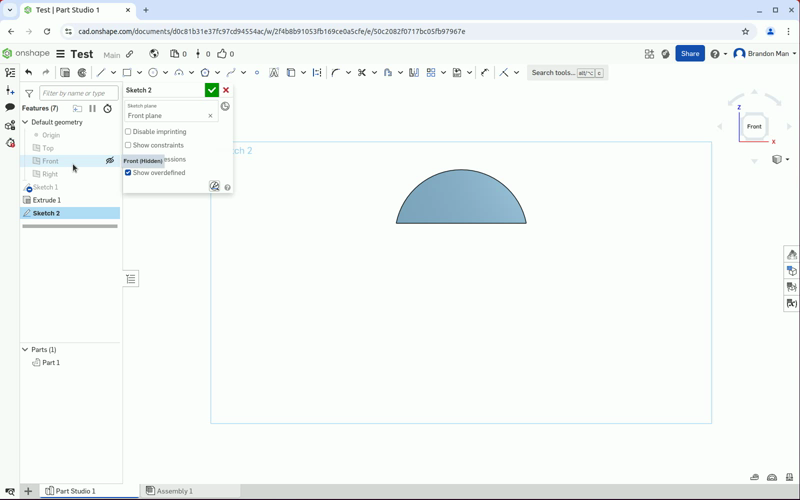
mouse_move(73, 352)
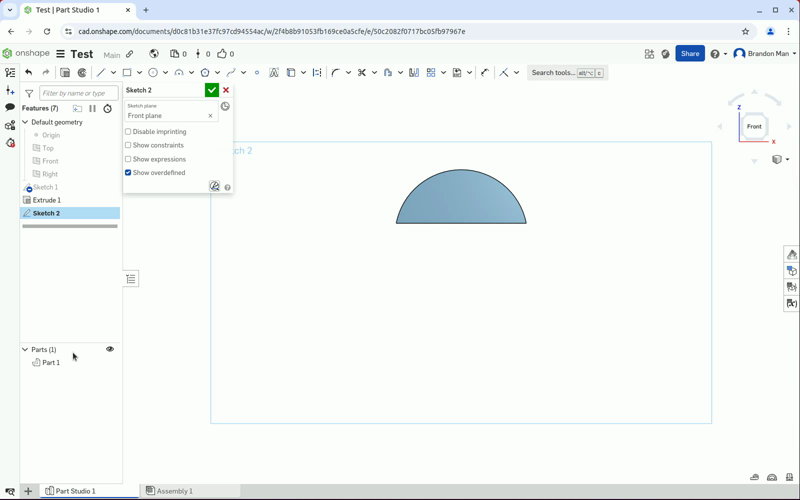
key(y)
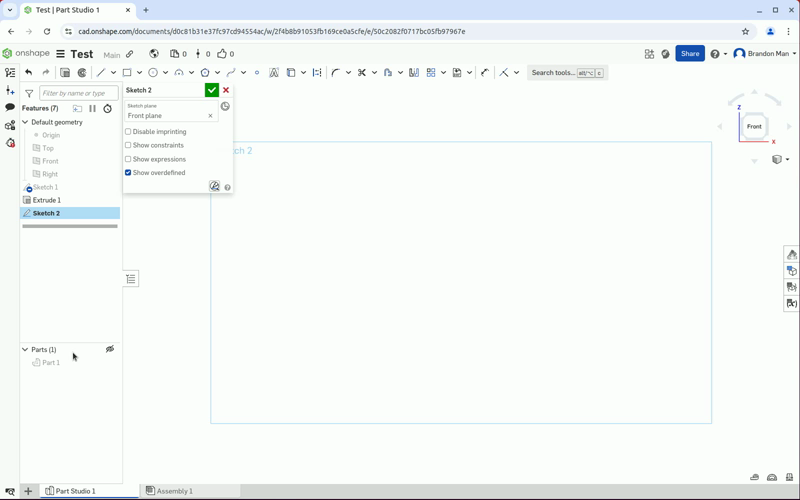
key(l)
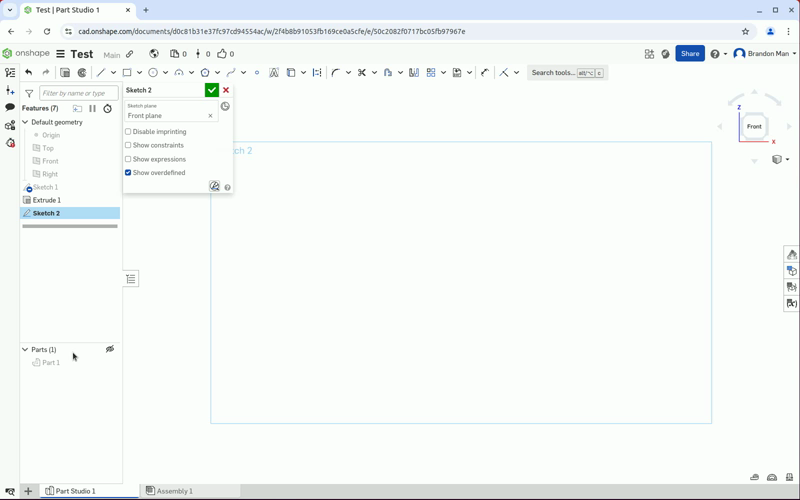
key_down(shift)
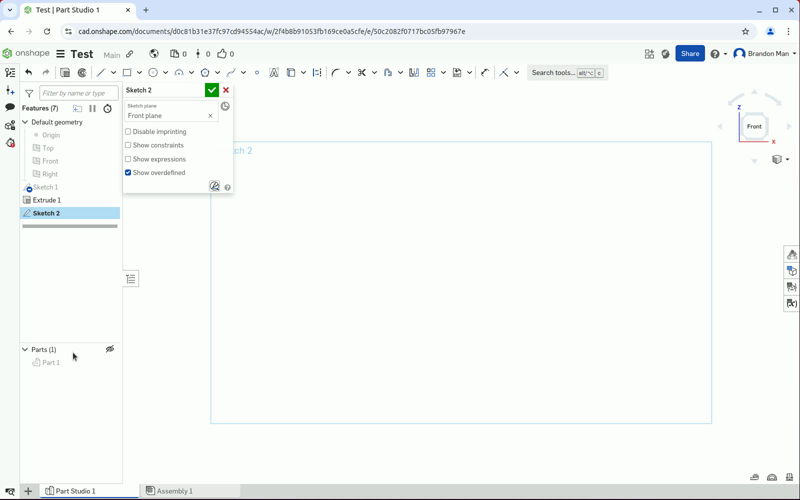
mouse_move(427, 342)
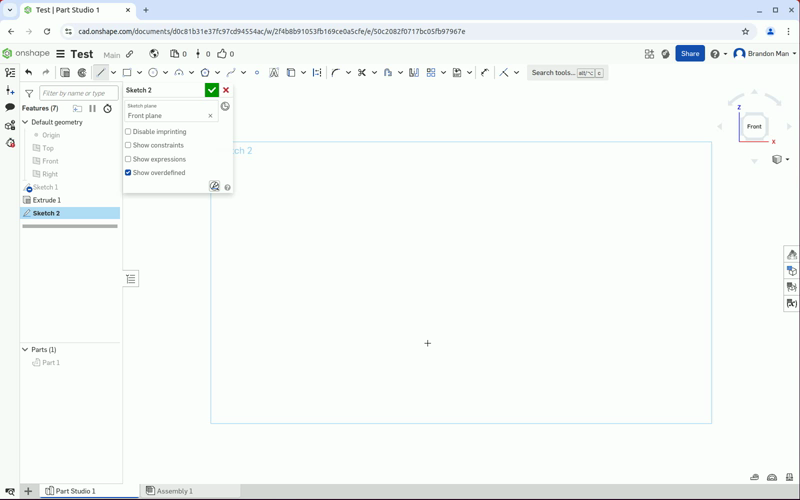
click(427, 342)
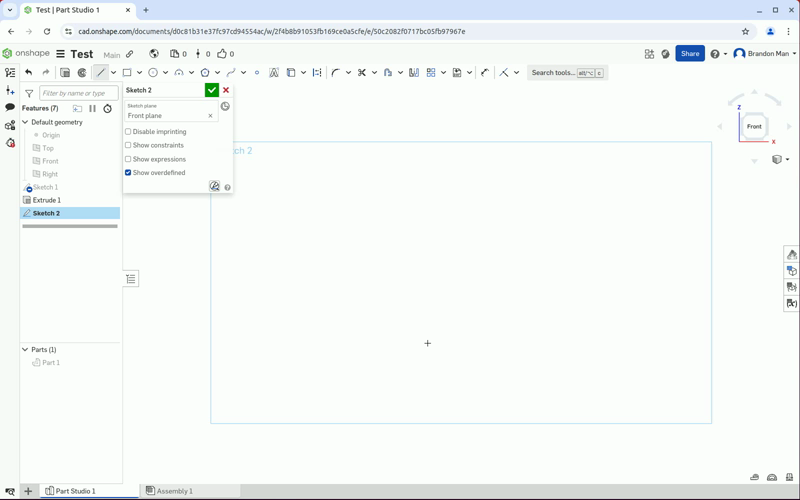
key_up(shift)
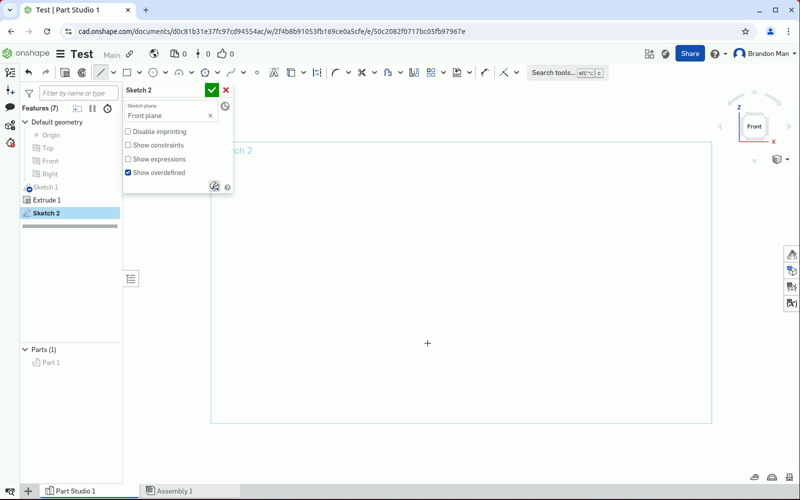
key_down(shift)
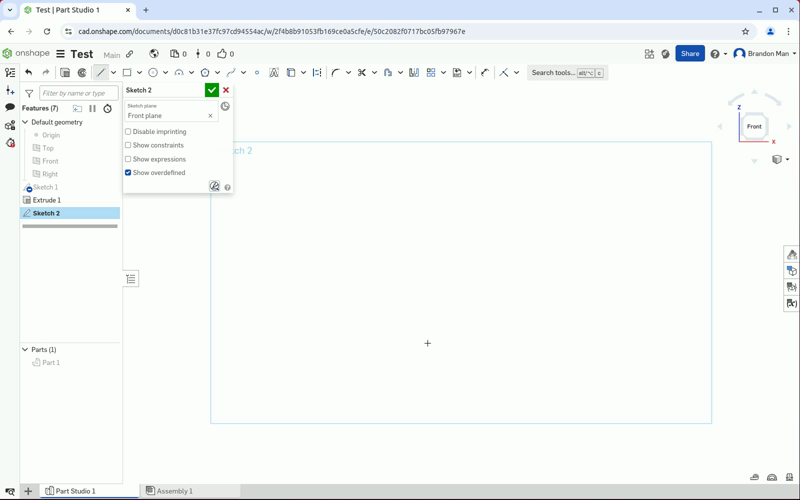
mouse_move(494, 342)
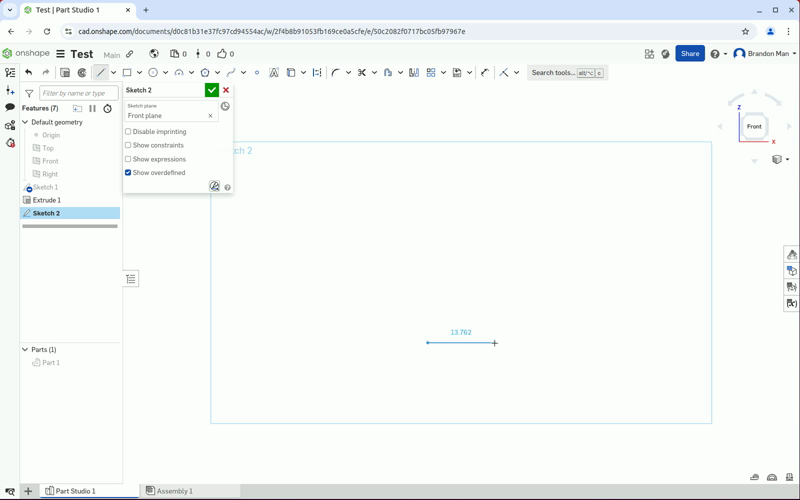
click(494, 342)
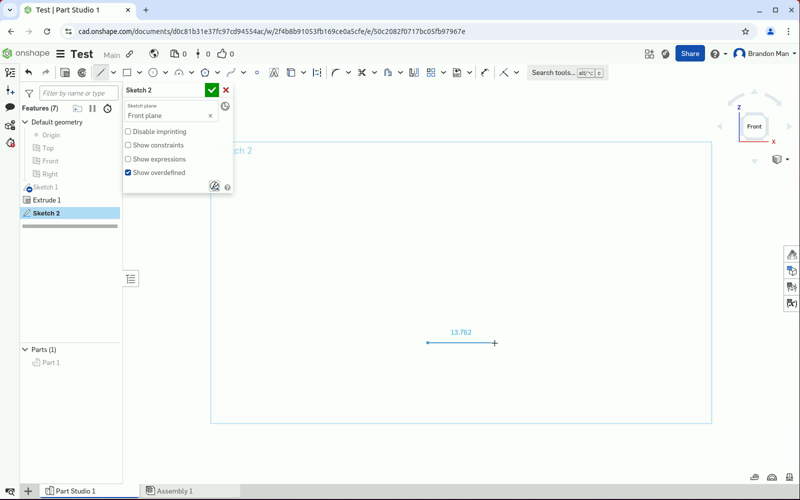
key_up(shift)
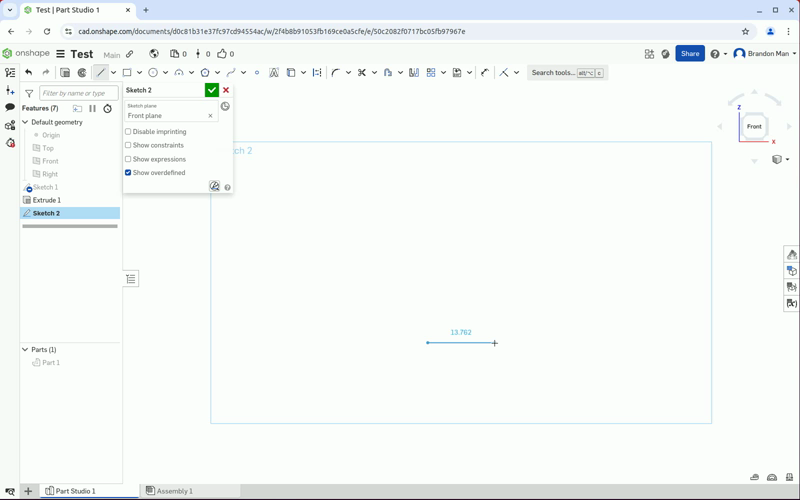
key_down(shift)
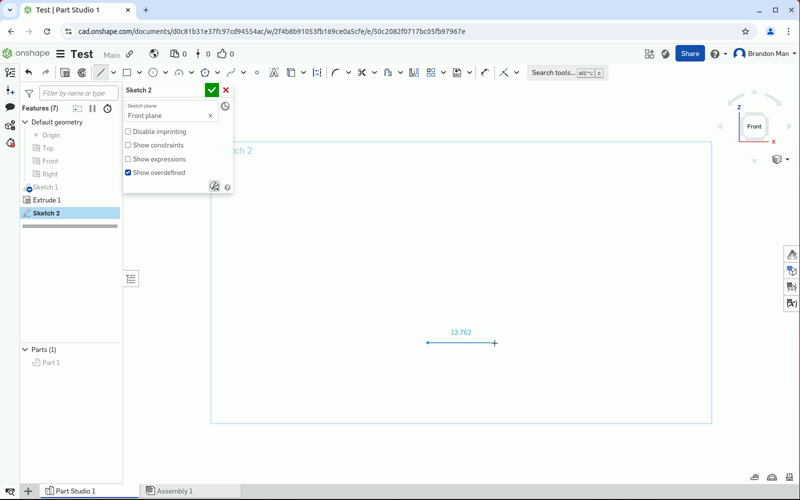
mouse_move(494, 223)
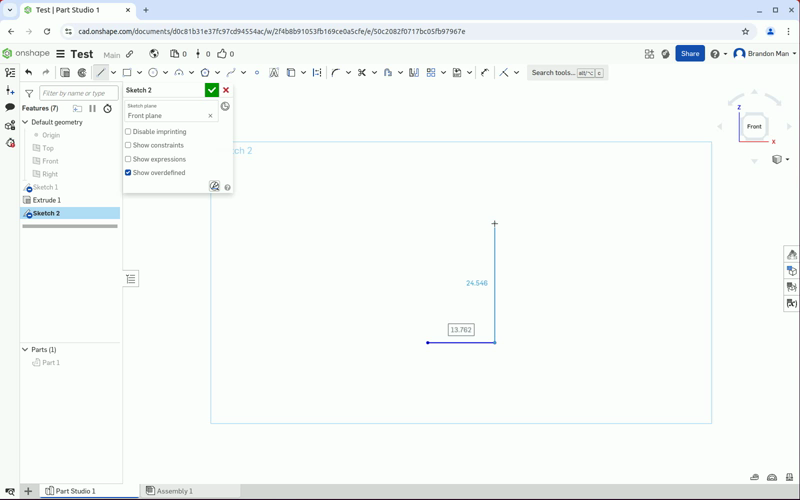
click(494, 223)
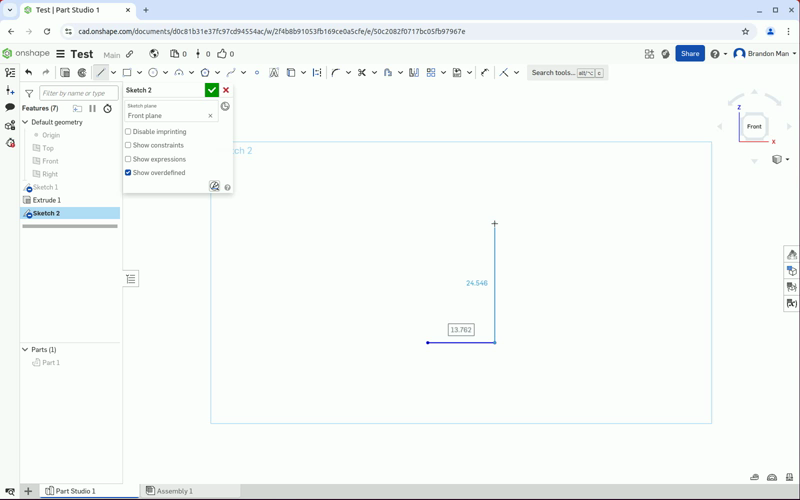
key_up(shift)
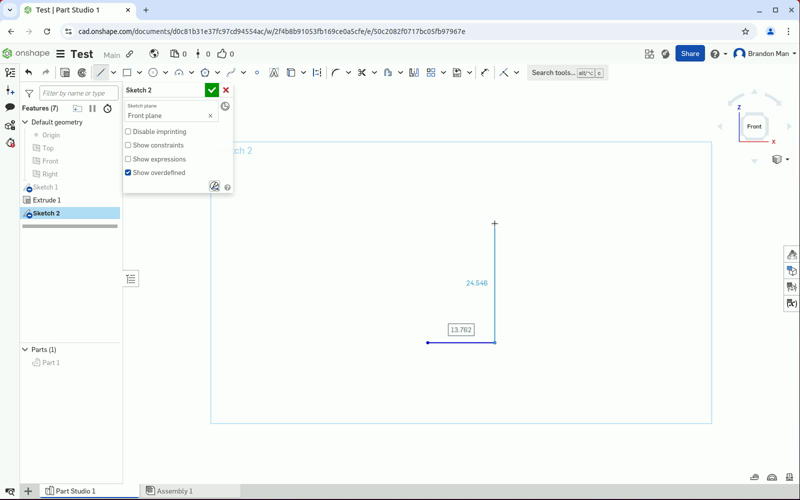
key_down(shift)
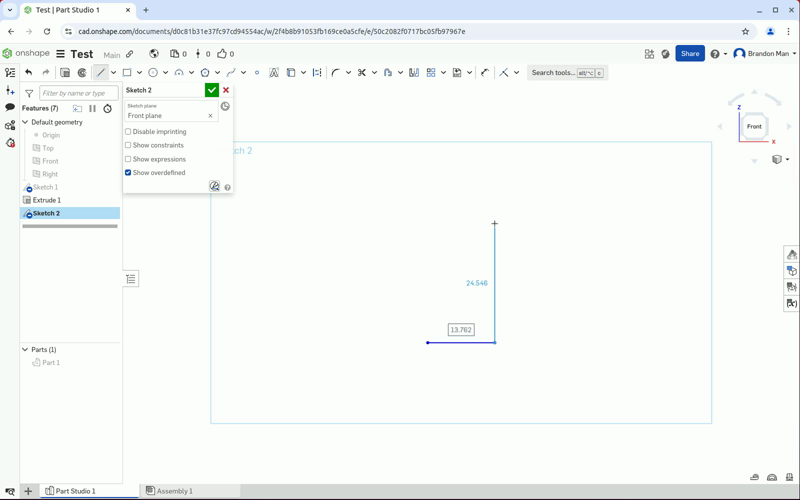
mouse_move(427, 223)
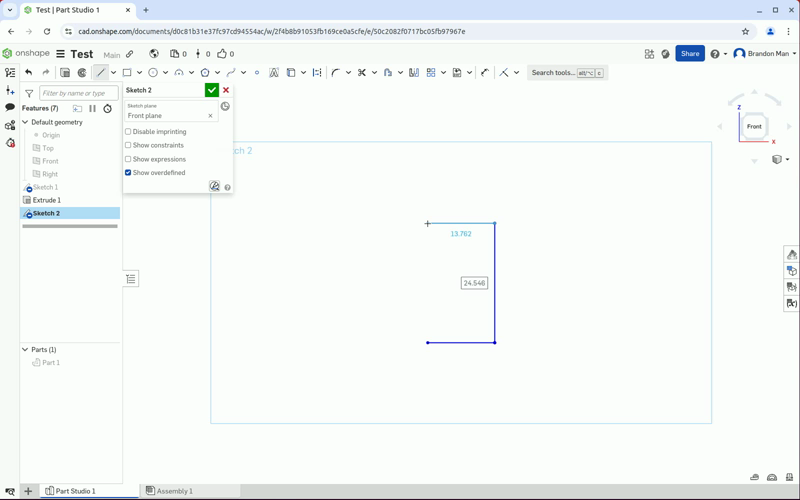
click(427, 223)
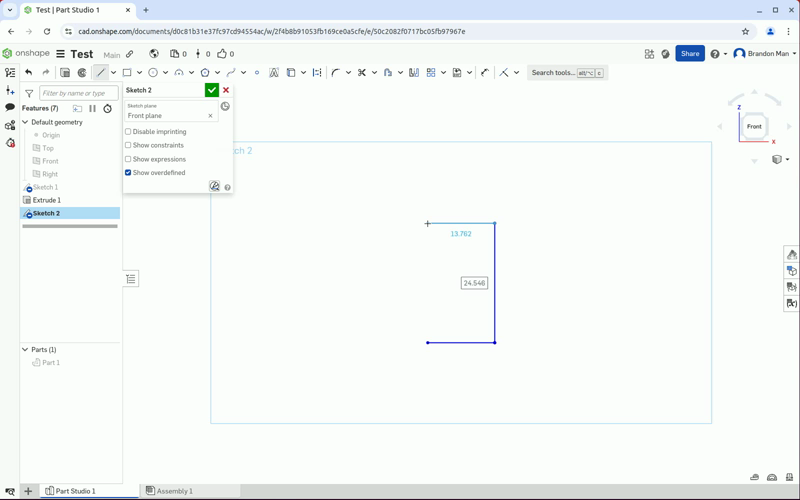
key_up(shift)
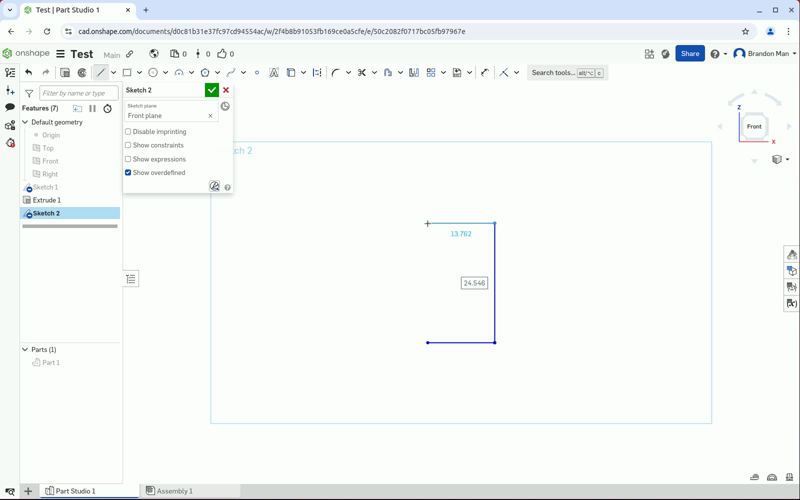
key_down(shift)
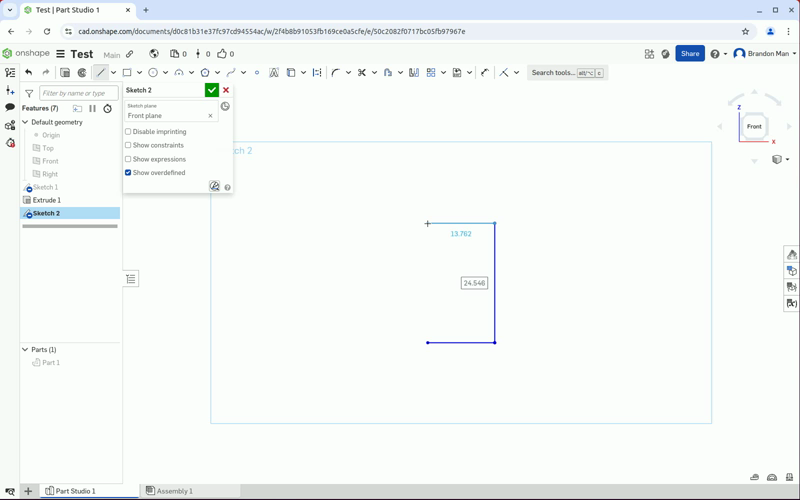
mouse_move(427, 342)
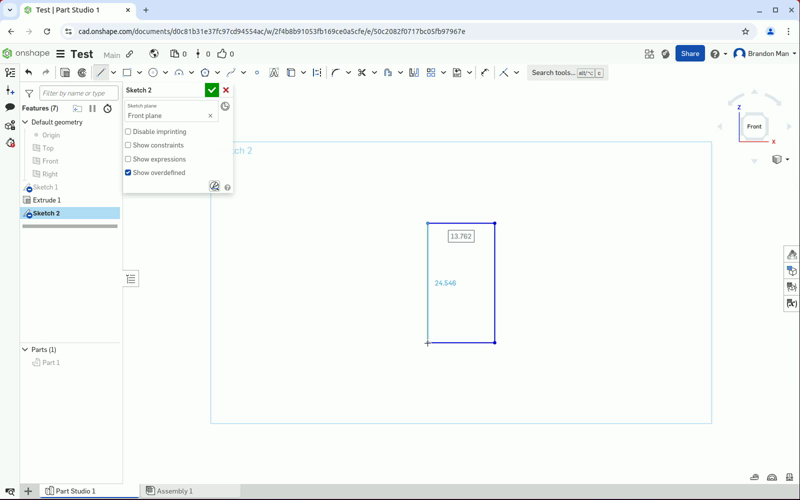
key_up(shift)
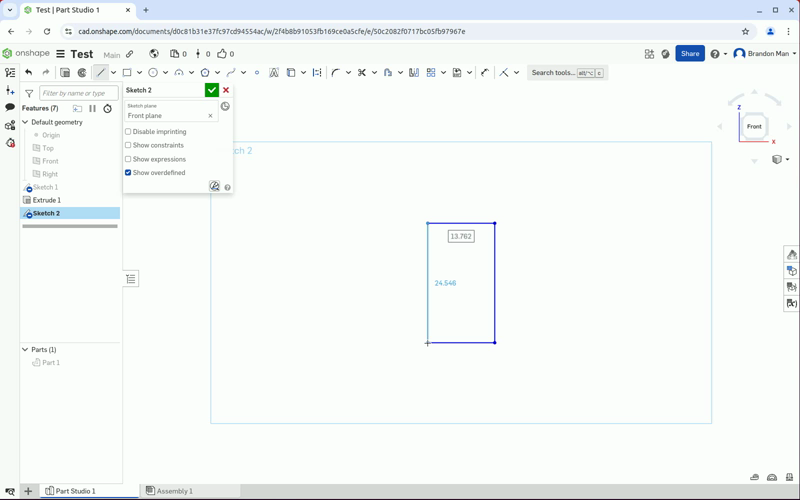
click(427, 342)
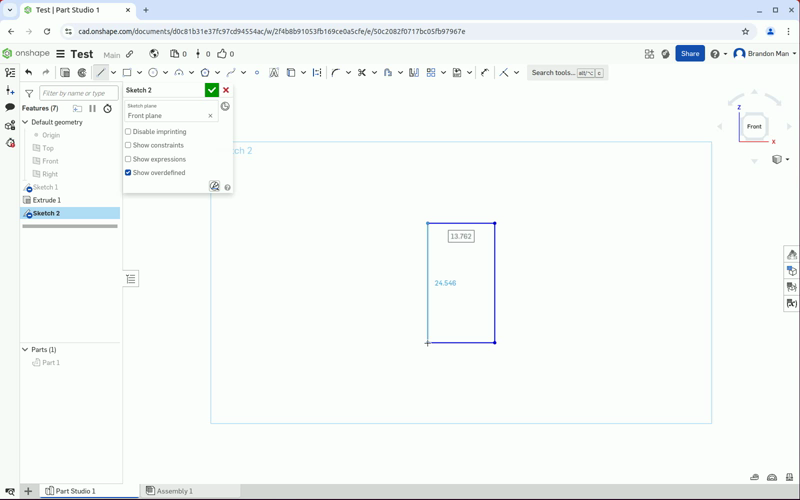
key(esc)
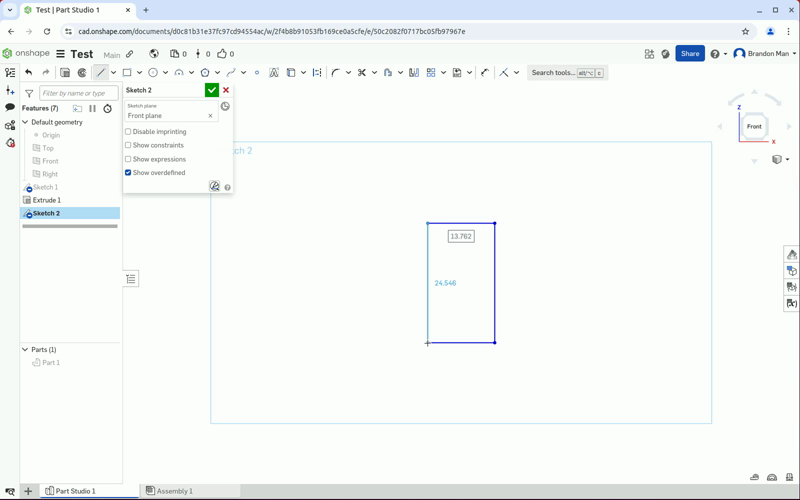
key(c)
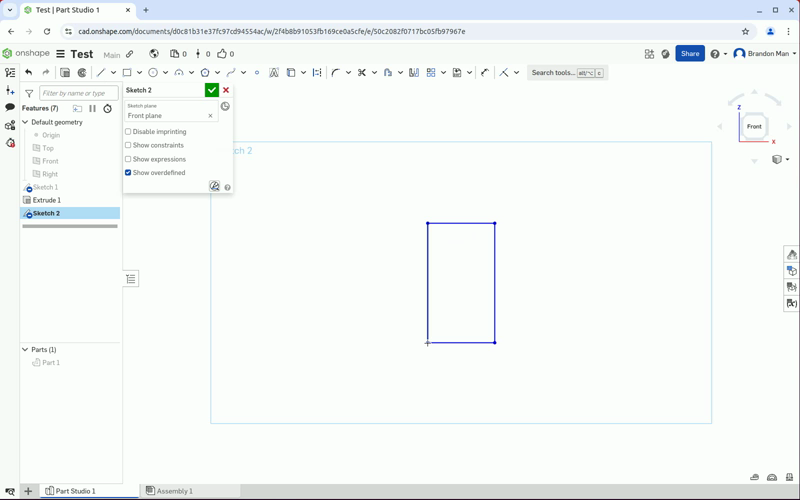
key_down(shift)
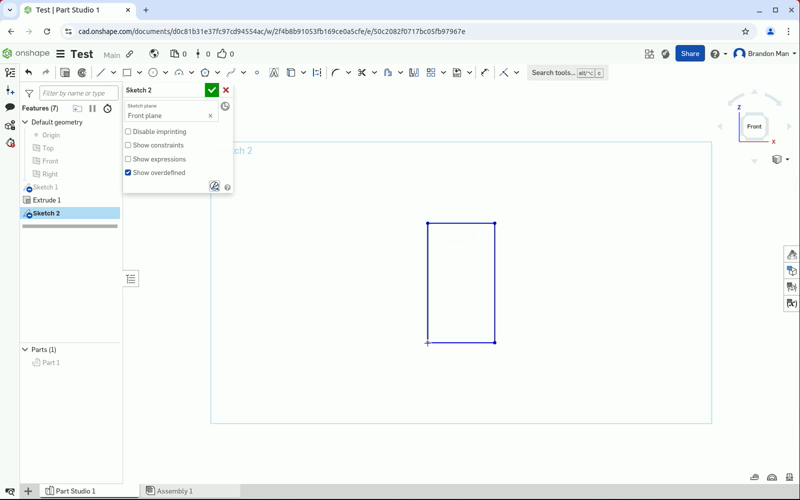
mouse_move(460, 323)
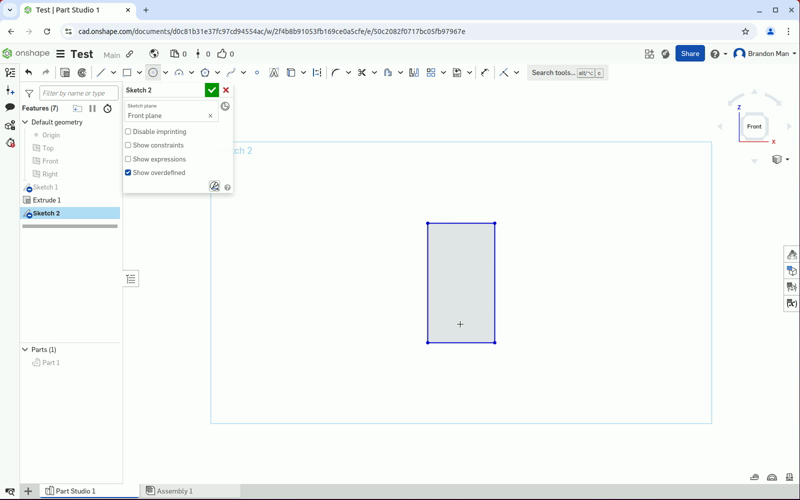
click(460, 323)
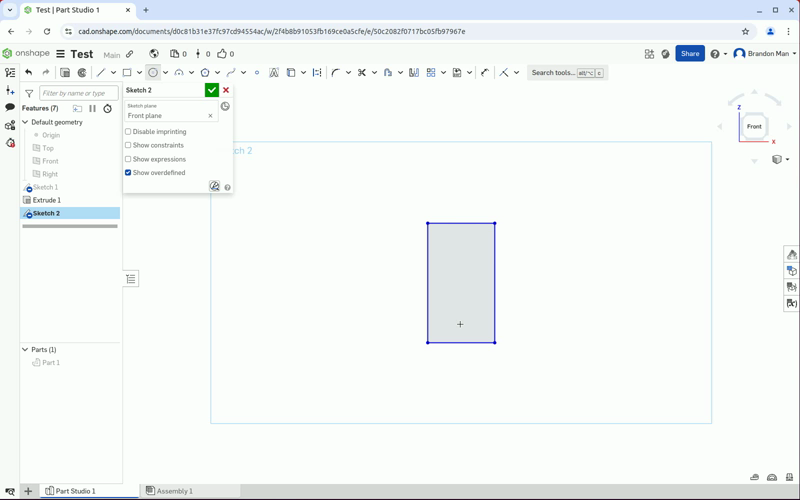
key_up(shift)
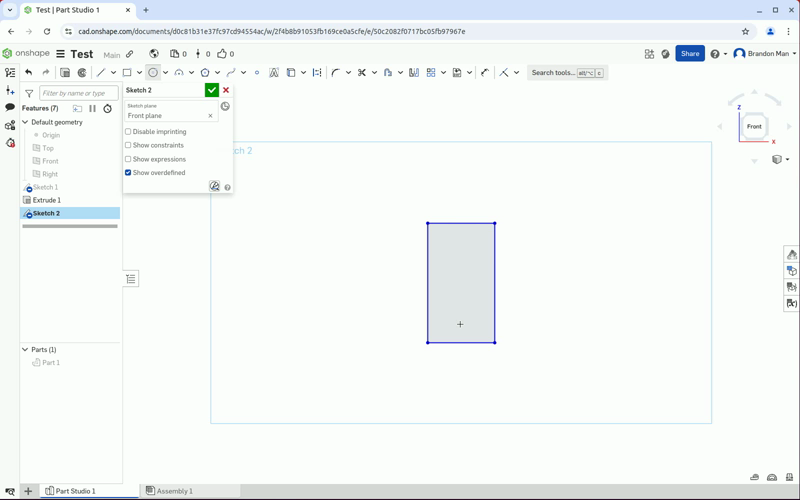
mouse_move(467, 323)
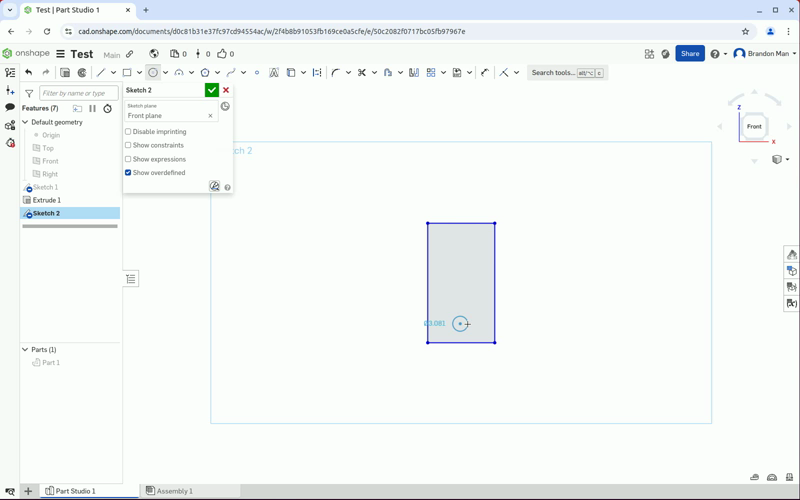
click(467, 323)
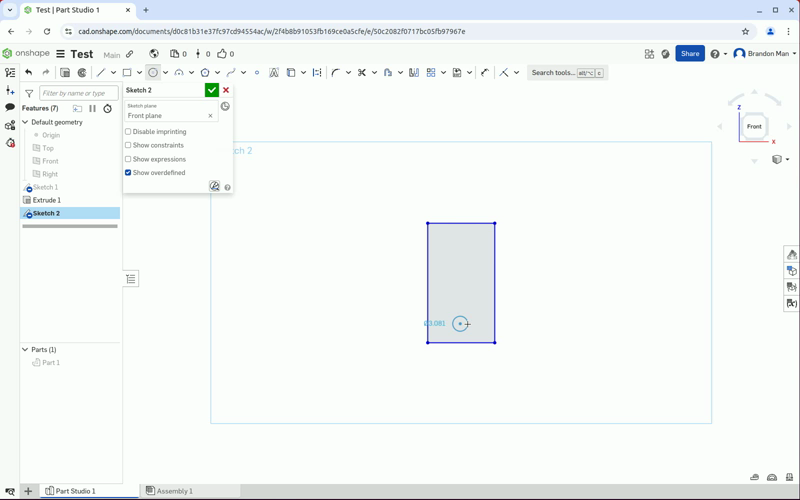
key(esc)
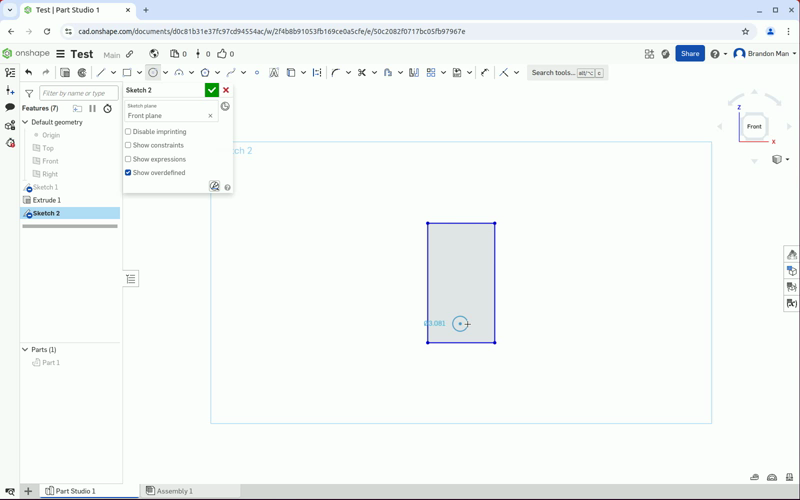
key(c)
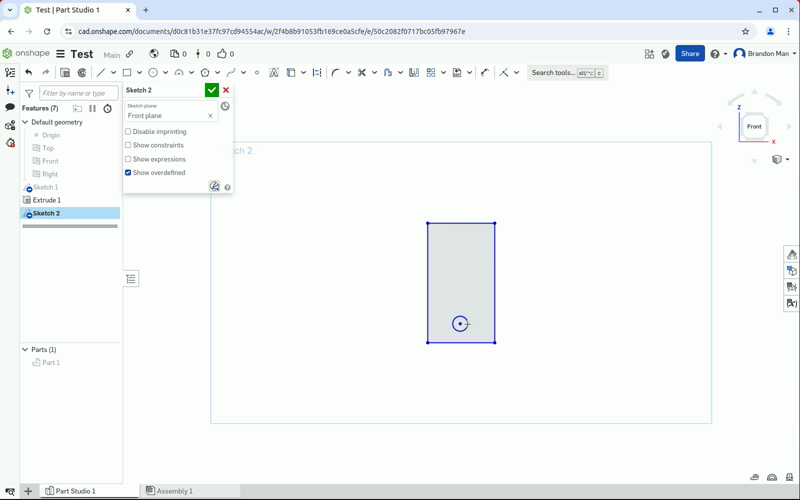
key_down(shift)
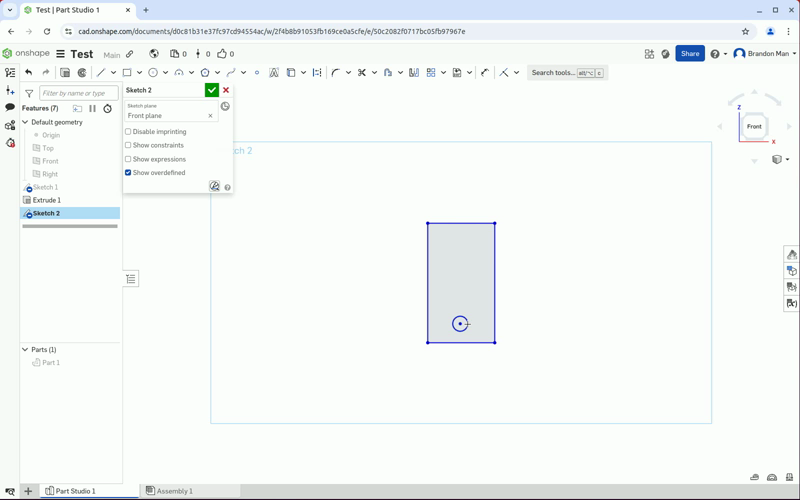
mouse_move(460, 246)
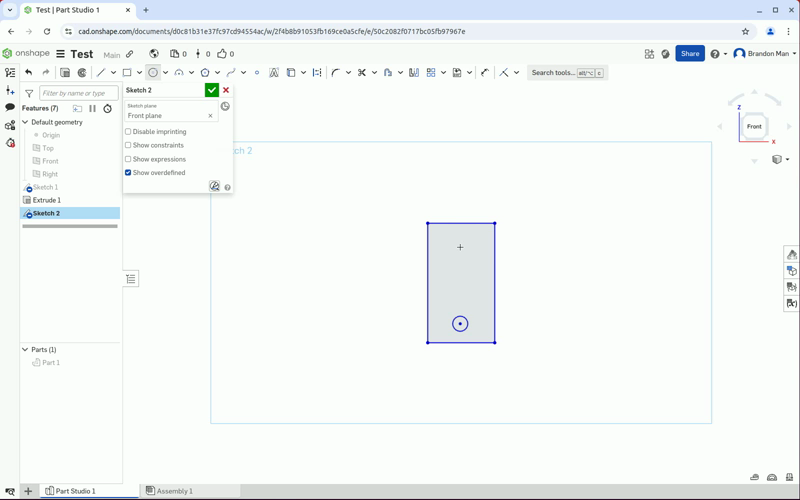
click(460, 246)
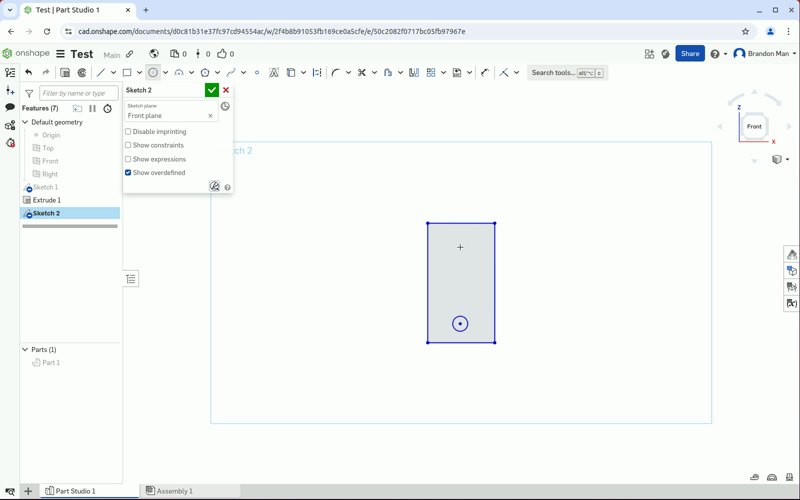
key_up(shift)
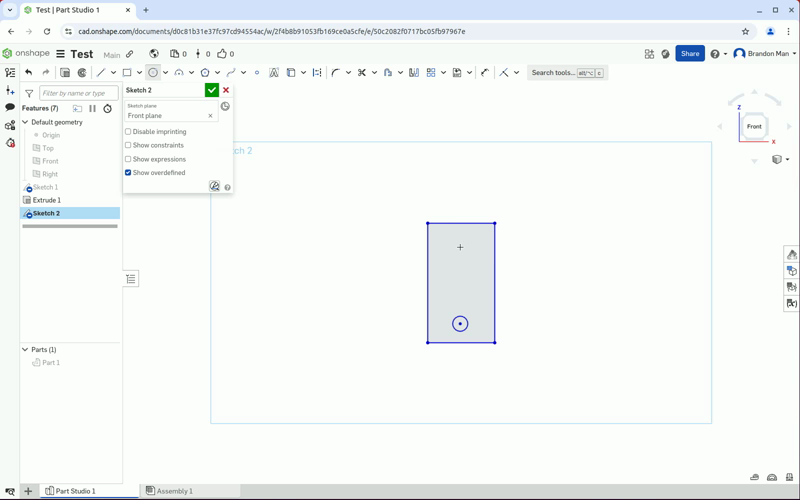
mouse_move(467, 246)
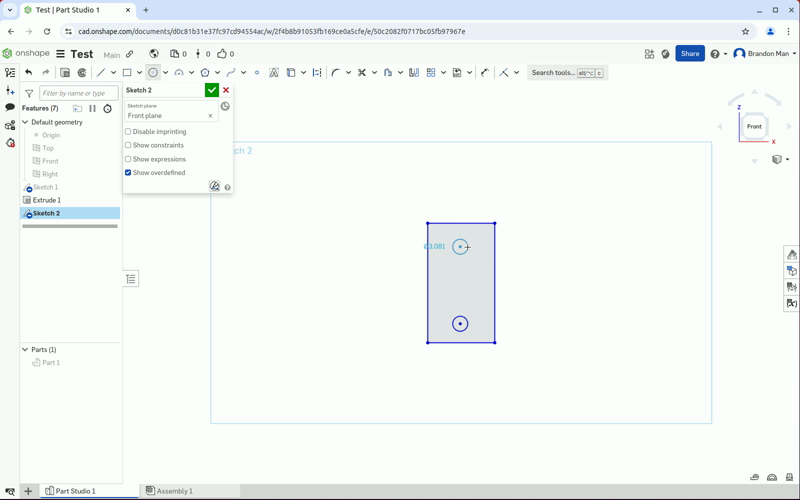
click(467, 246)
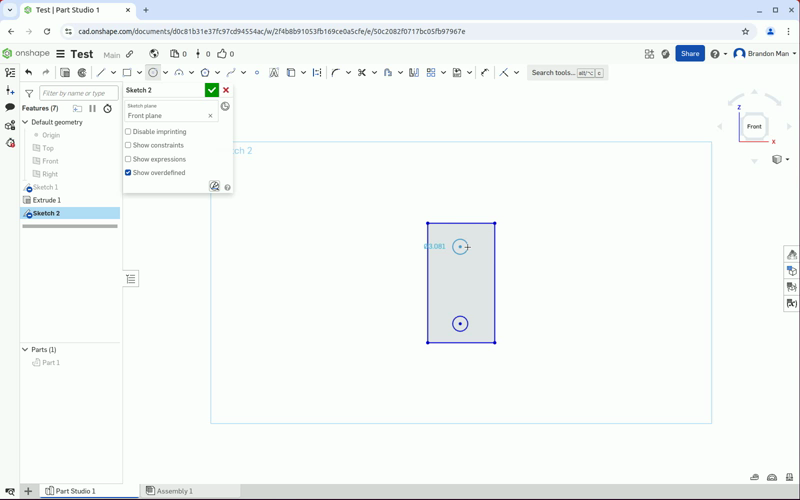
key(esc)
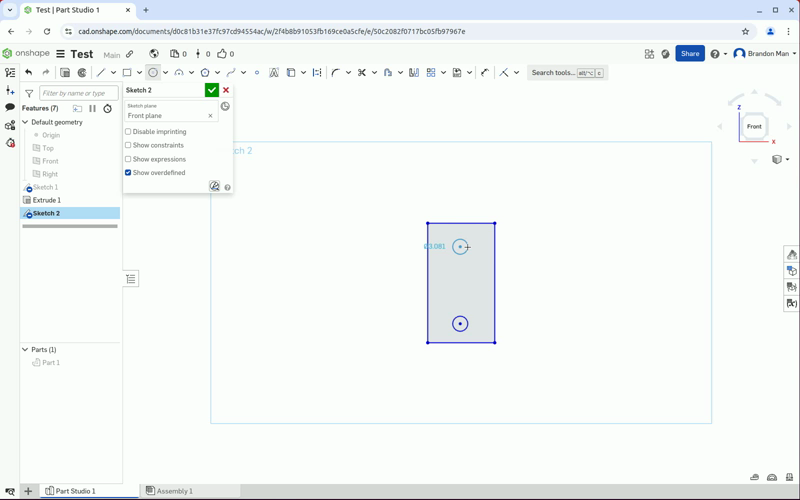
mouse_move(470, 261)
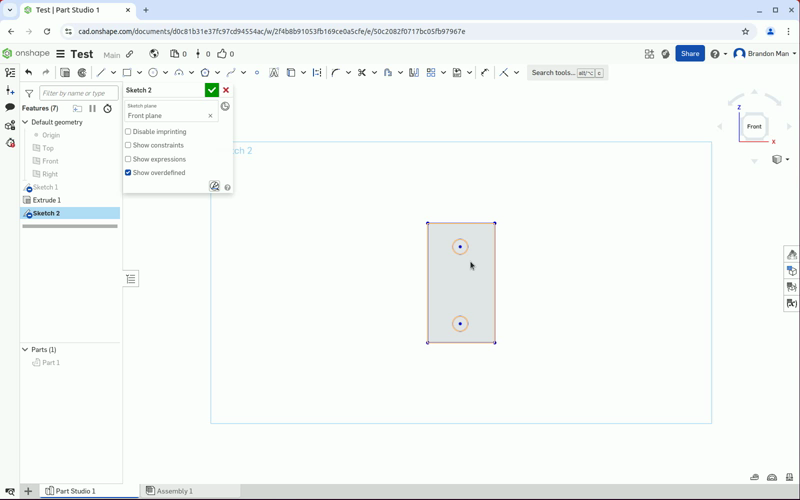
click(470, 261)
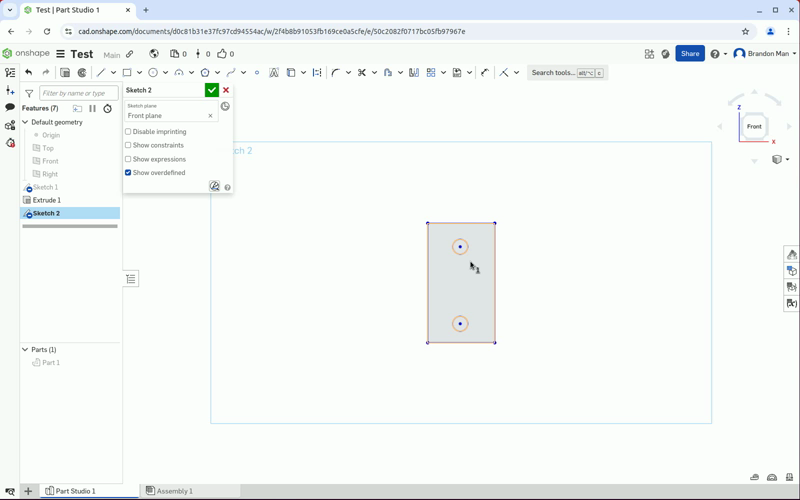
mouse_move(73, 352)
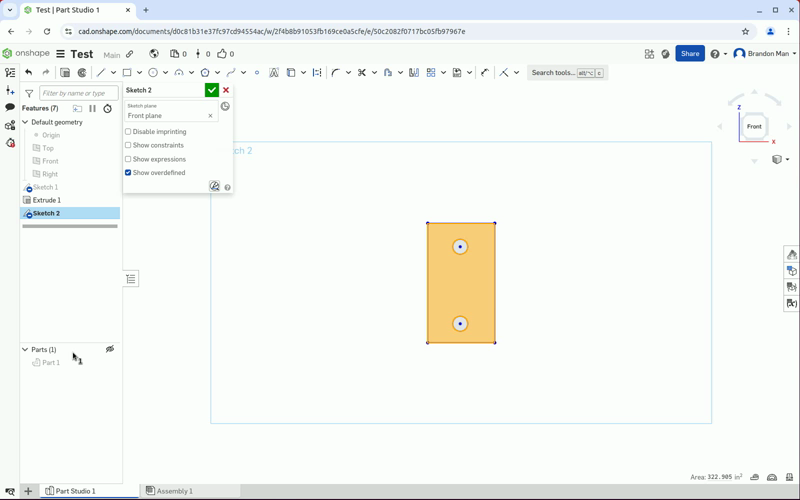
key(shift+y)
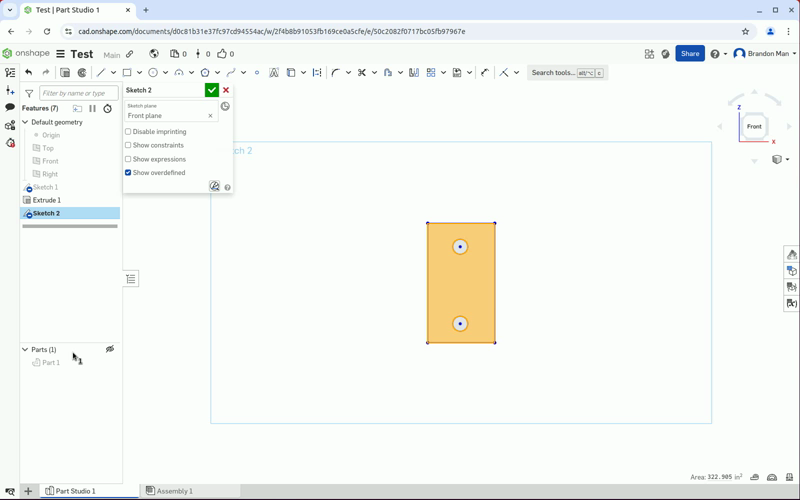
key(shift+e)
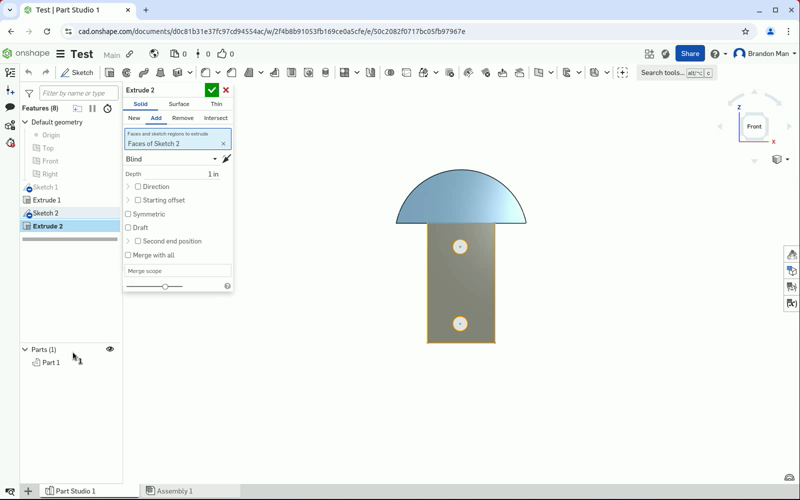
mouse_move(143, 106)
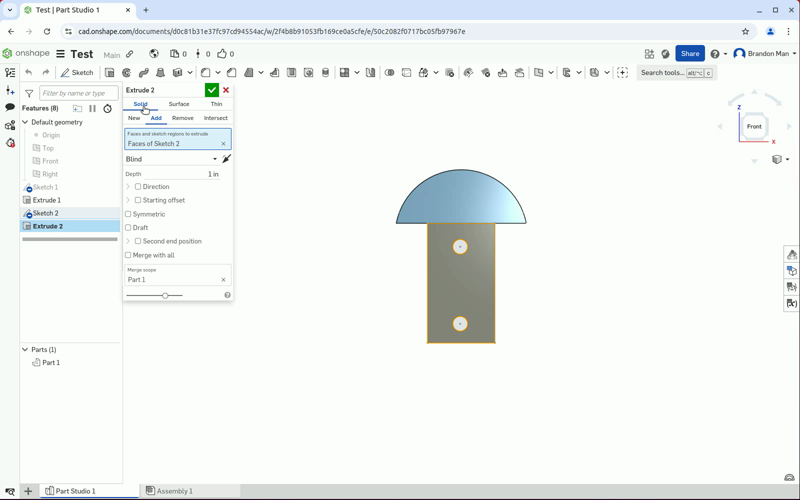
click(143, 106)
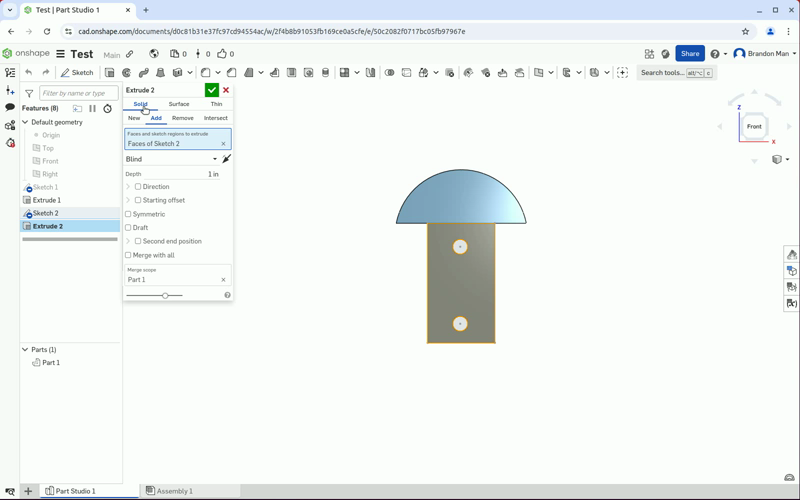
mouse_move(137, 120)
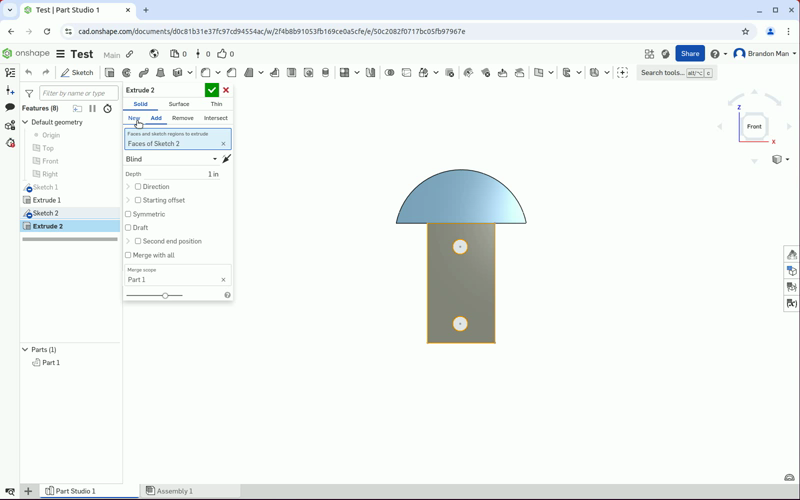
click(137, 120)
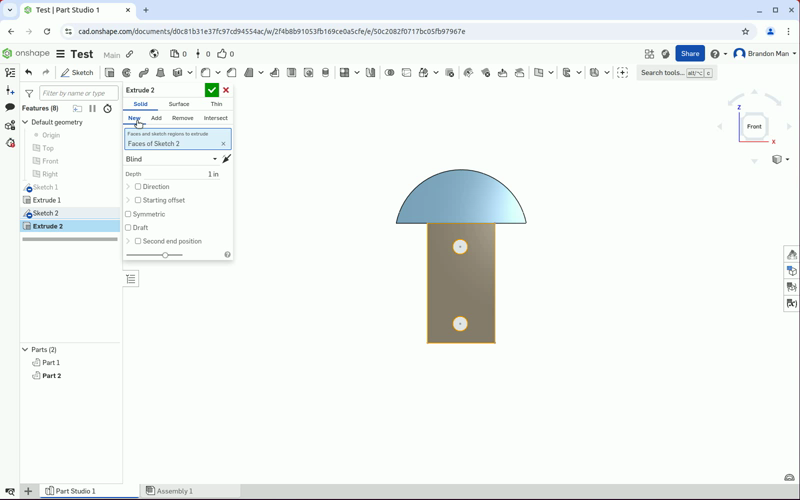
key(tab, 4)
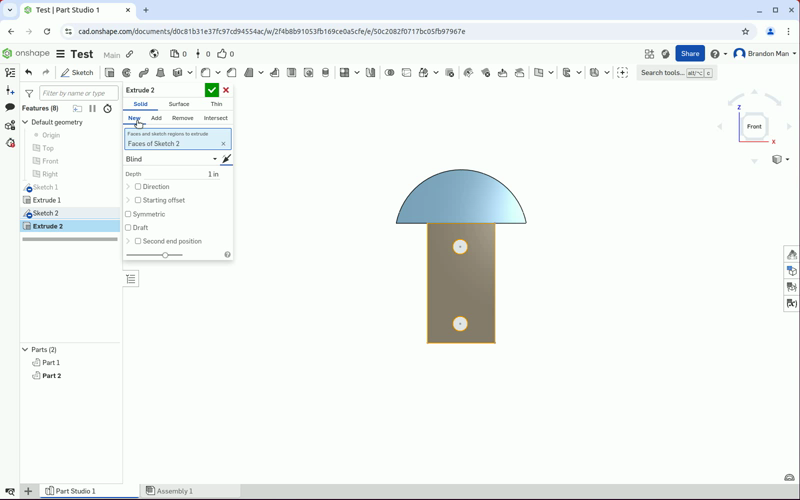
text(4.574)
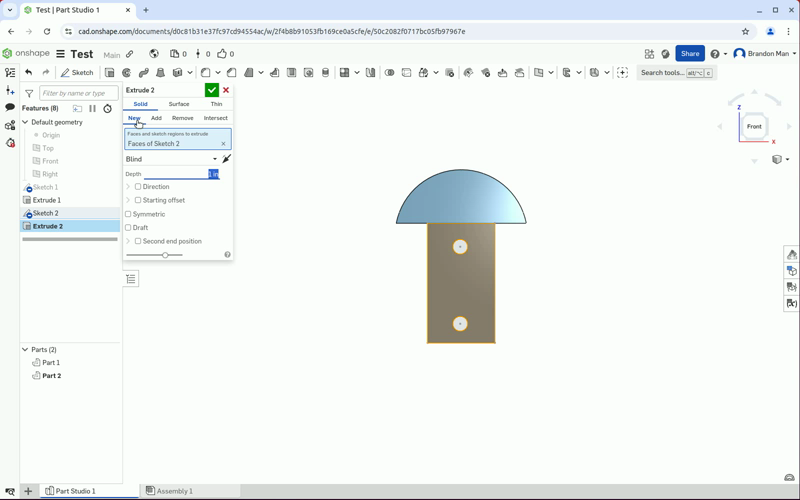
key(enter)
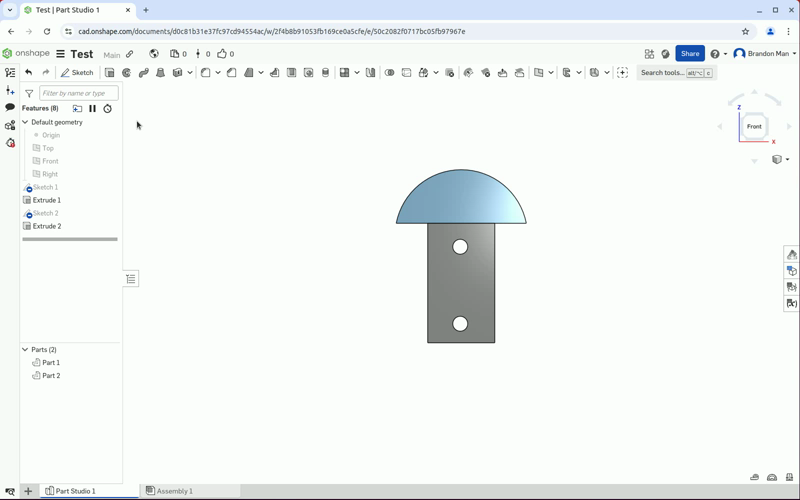
key(shift+h)
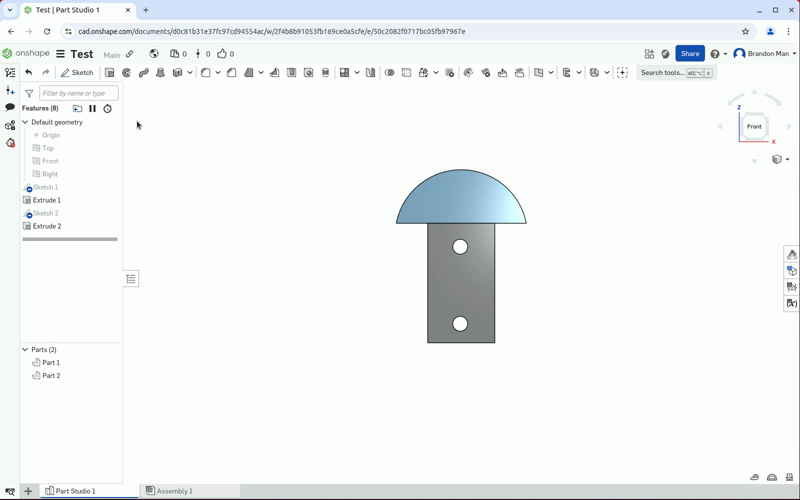
key(shift+h)
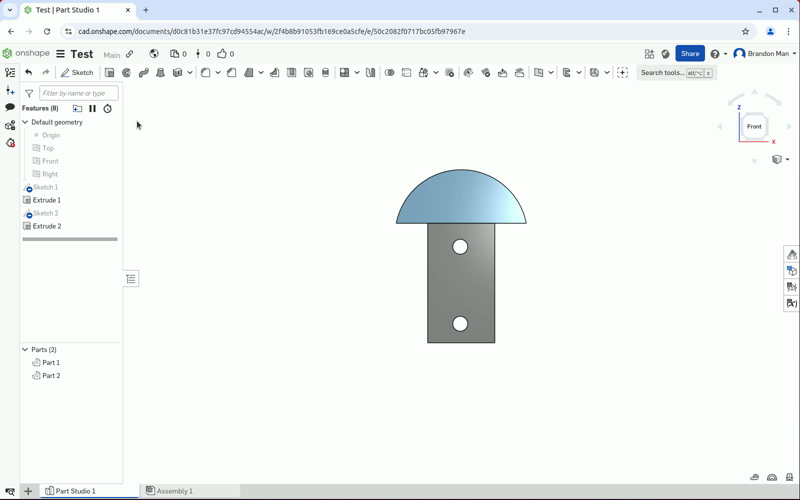
key(shift+7)
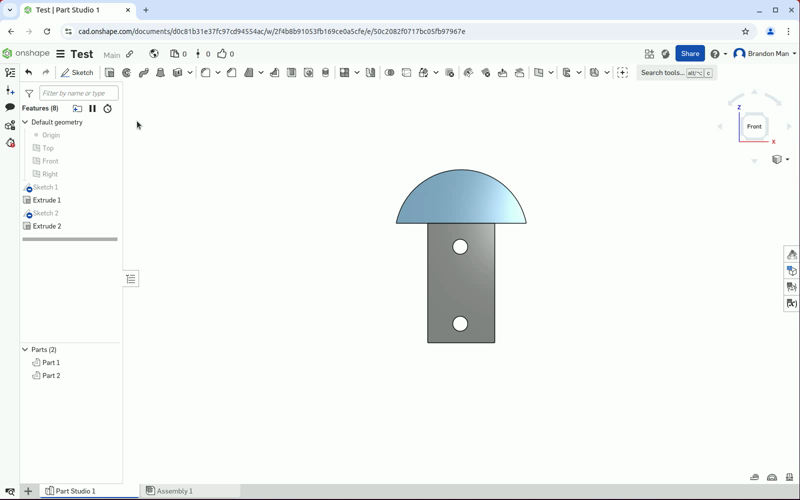
key(left, 2)
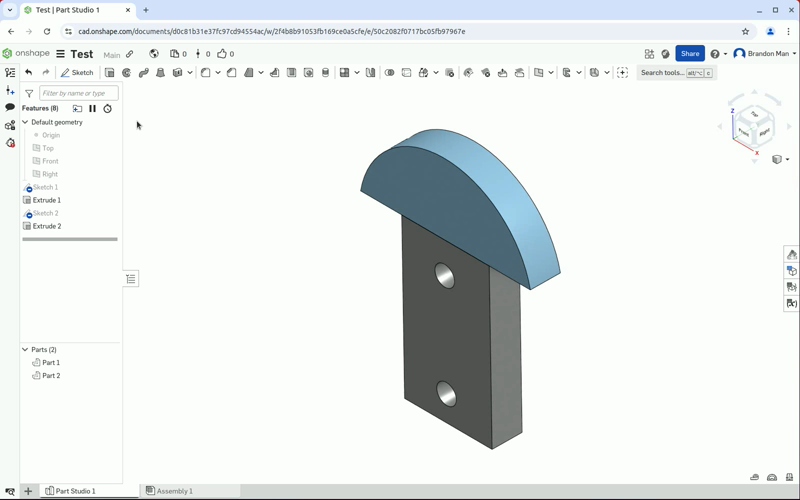
key(down, 2)
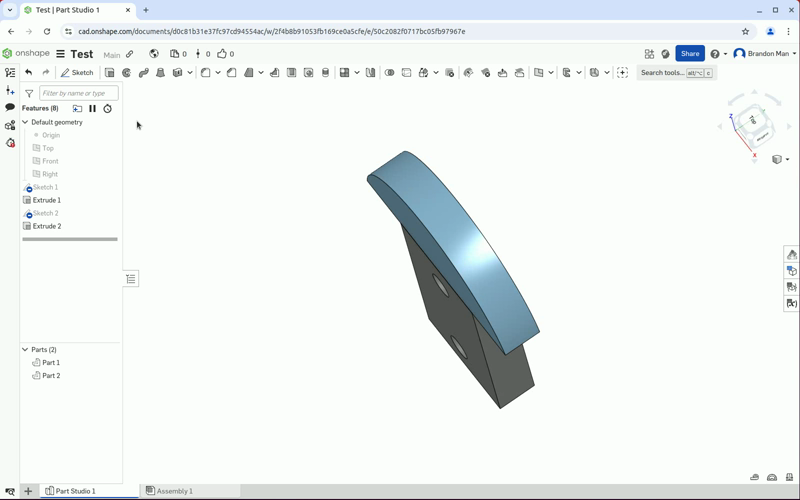
key(up, 2)
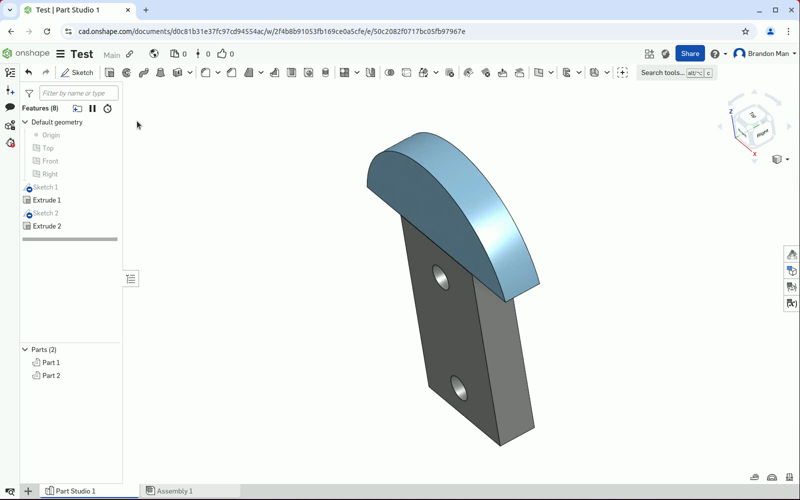
key(right, 2)
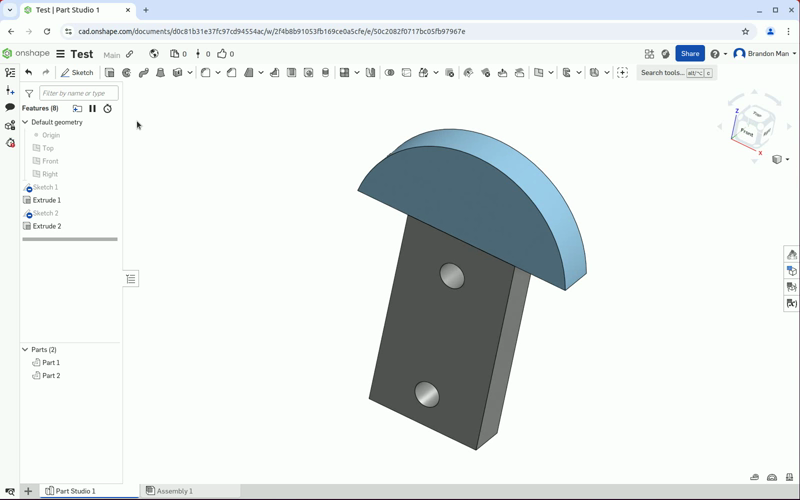
mouse_move(73, 189)
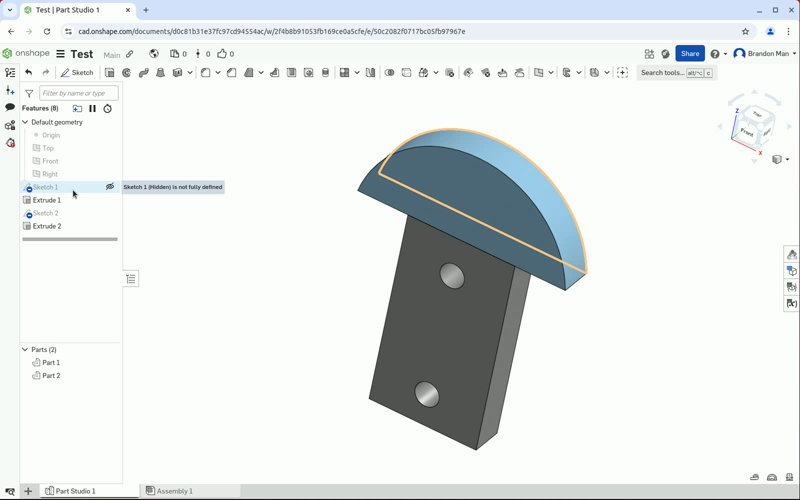
click(73, 189)